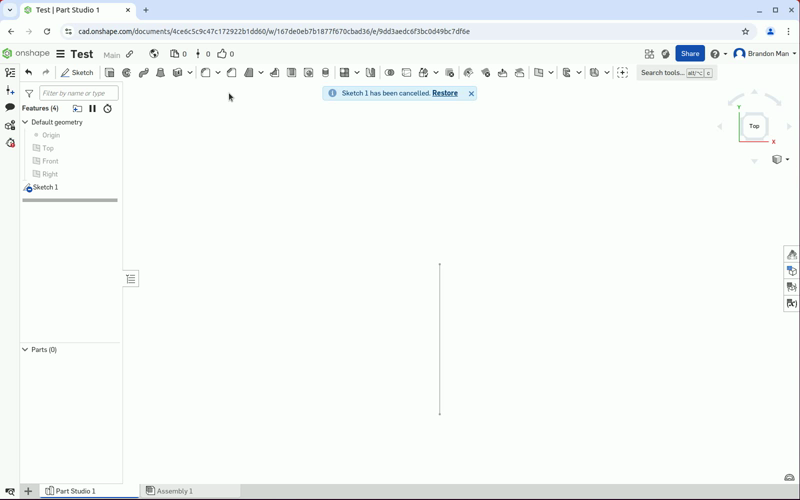
key(shift+h)
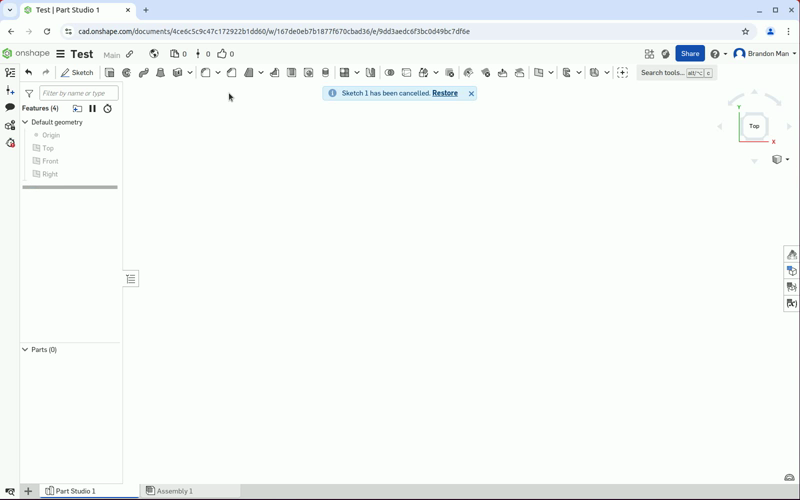
key(shift+s)
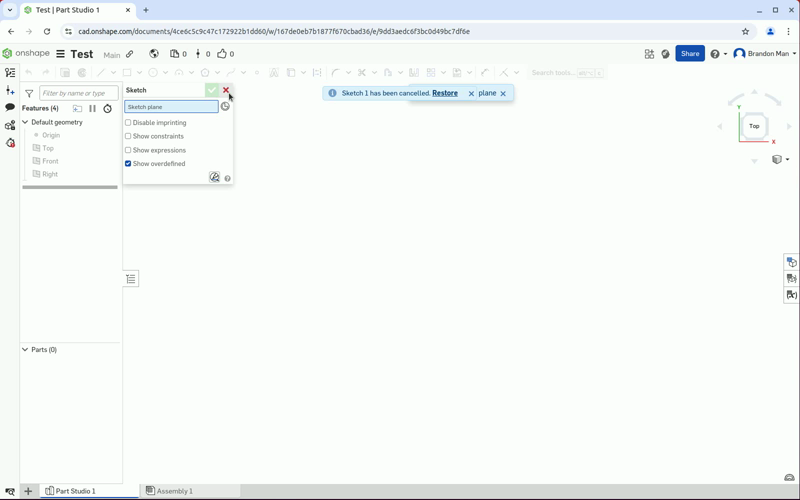
mouse_move(73, 150)
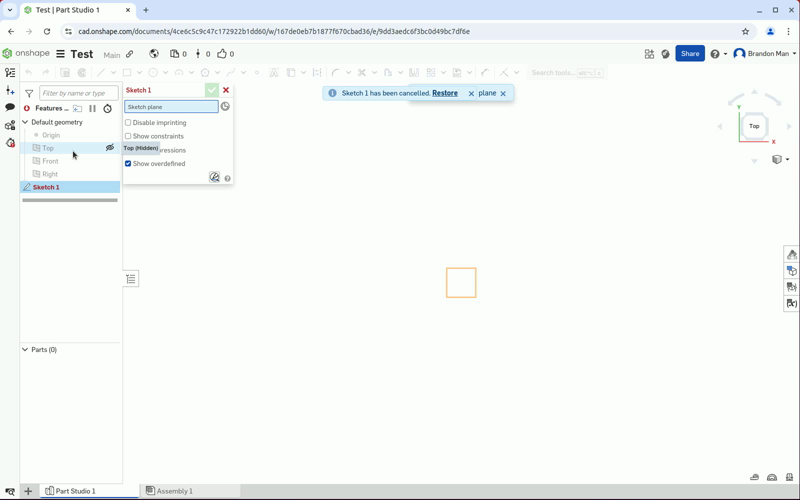
click(73, 150)
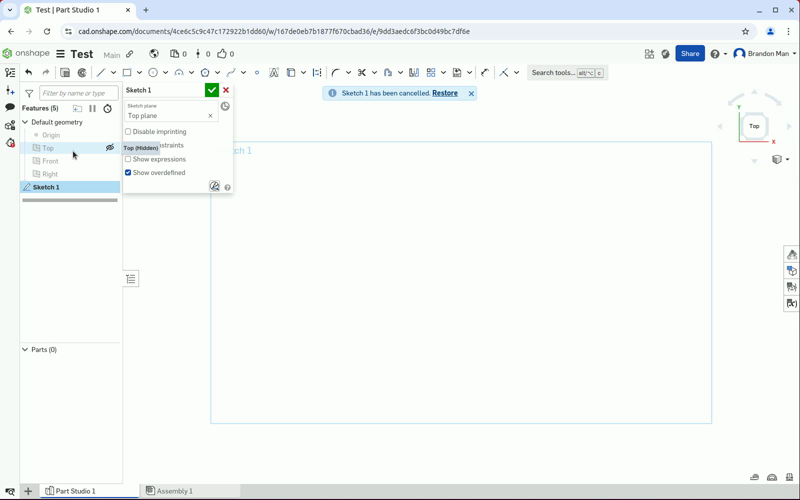
mouse_move(73, 352)
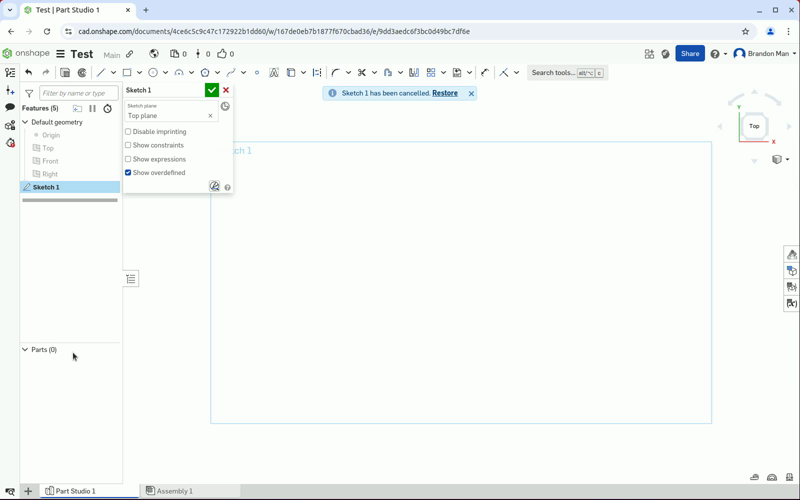
key(y)
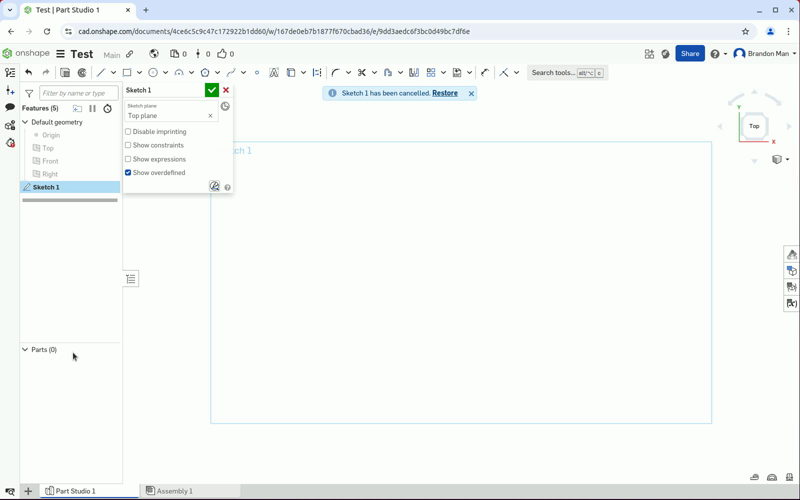
key(l)
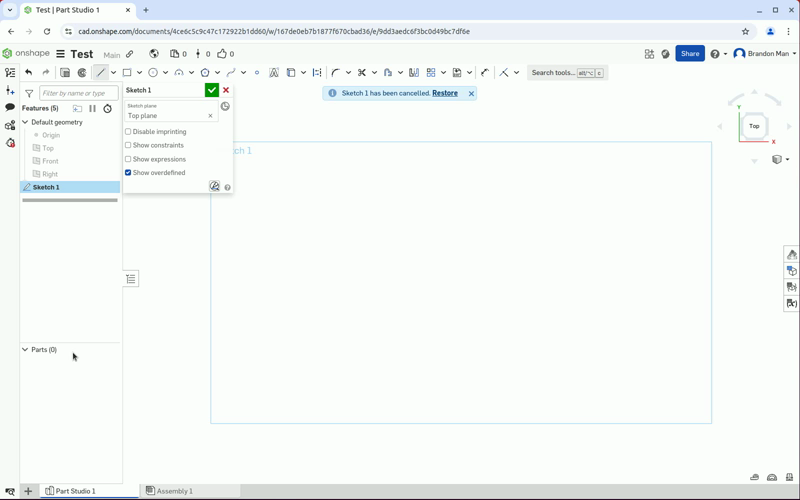
key_down(shift)
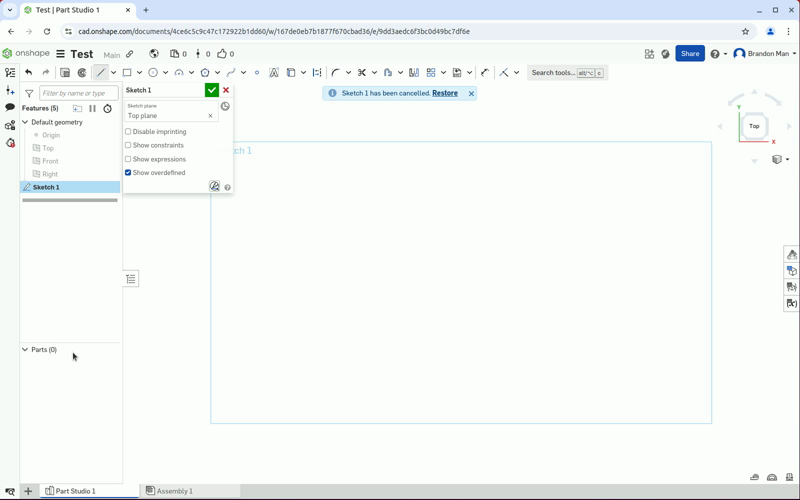
mouse_move(363, 380)
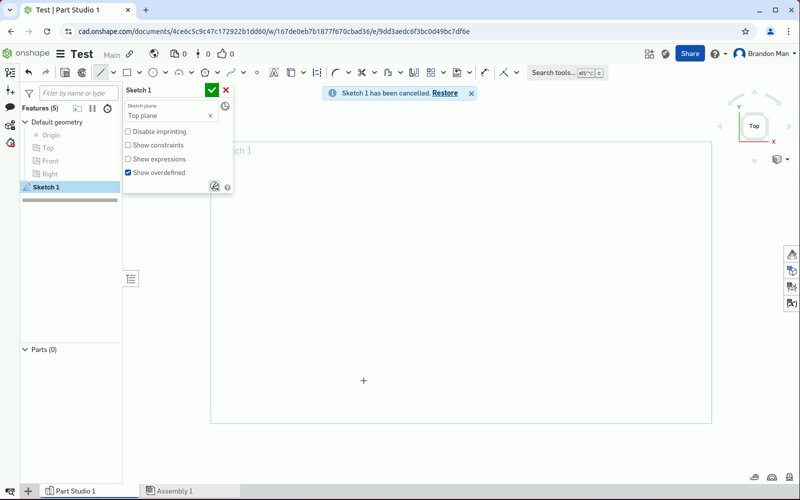
click(363, 380)
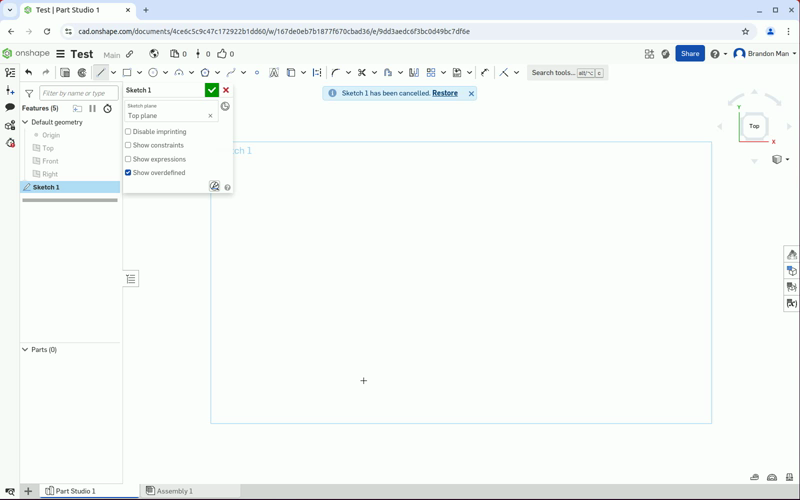
key_up(shift)
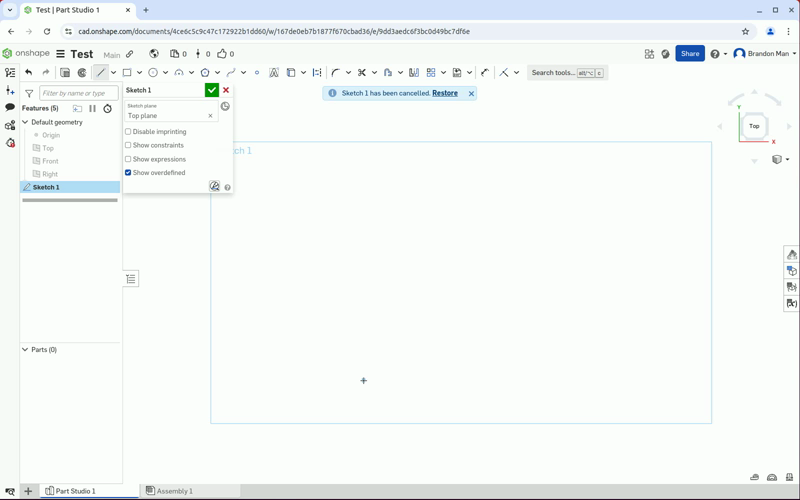
key_down(shift)
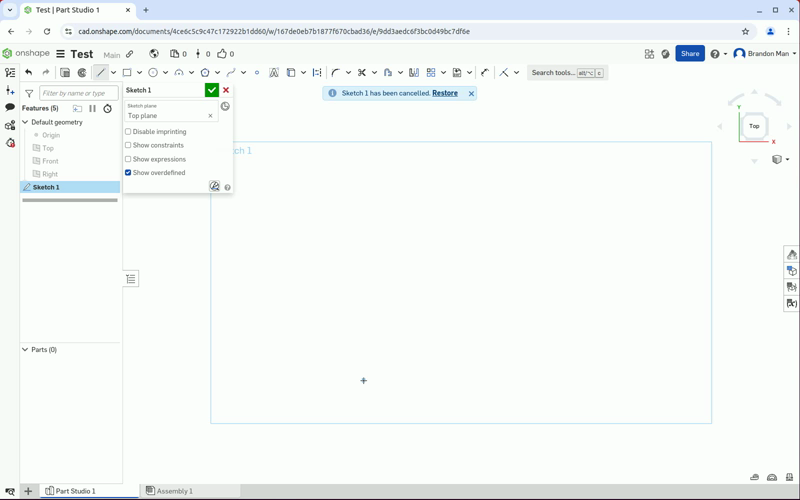
mouse_move(558, 380)
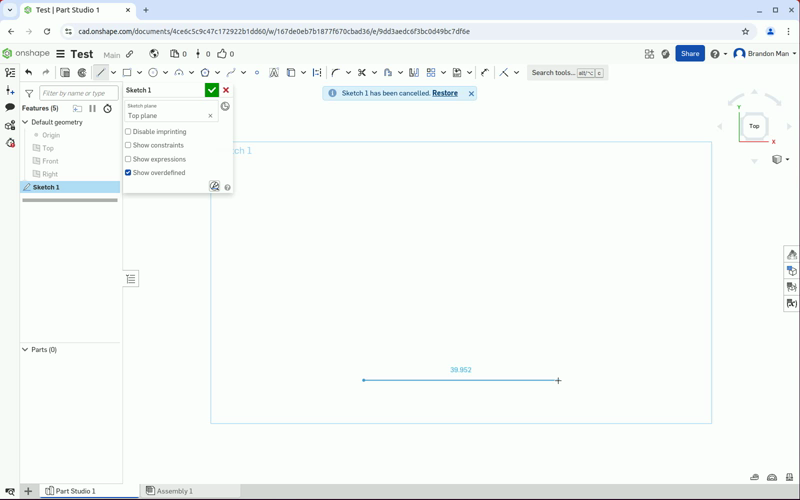
click(558, 380)
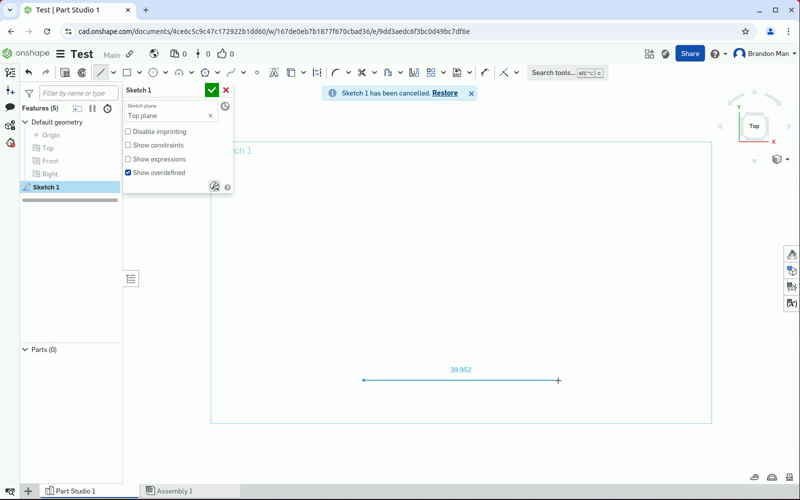
key_up(shift)
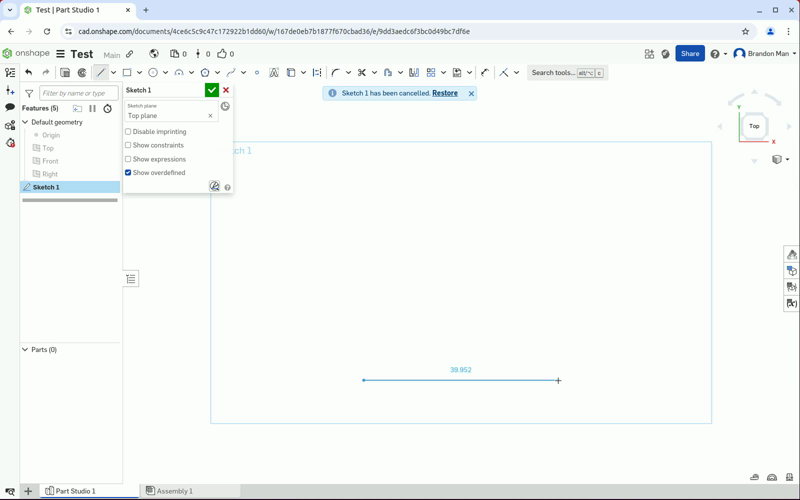
key_down(shift)
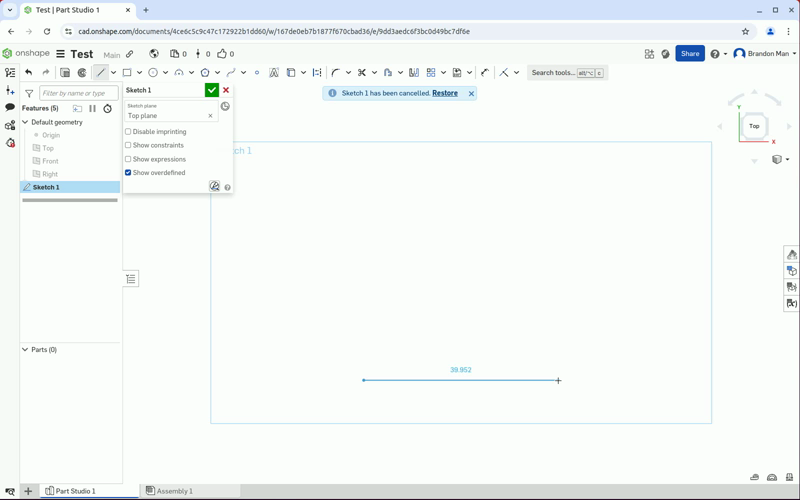
mouse_move(558, 185)
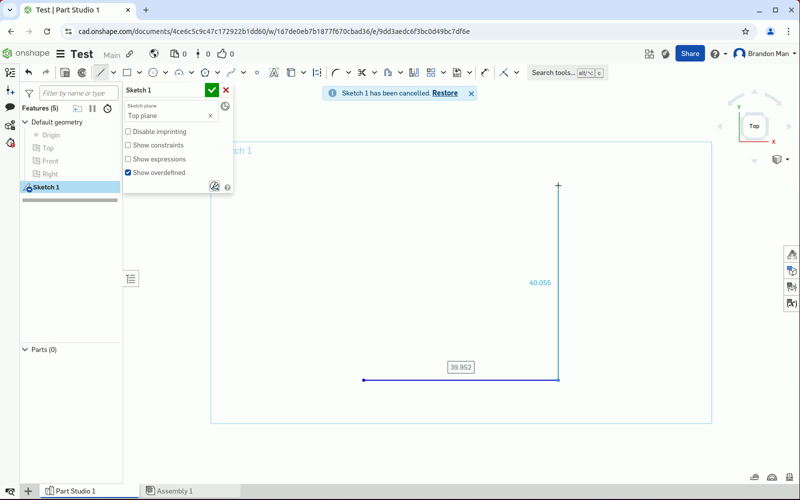
click(558, 185)
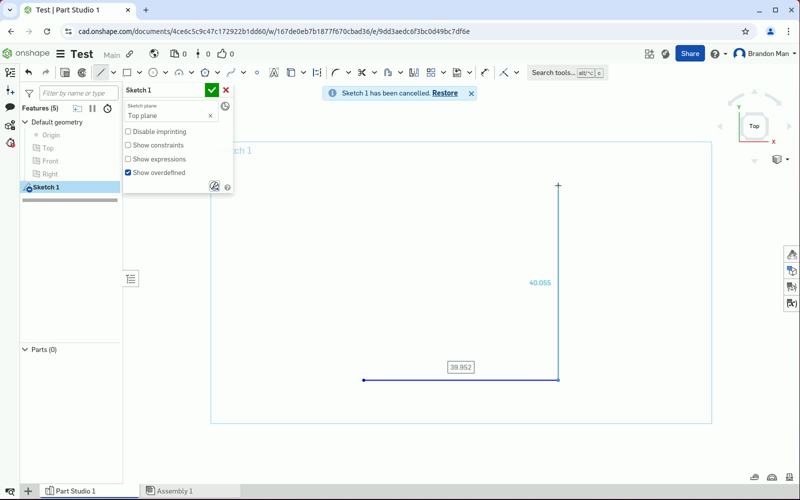
key_up(shift)
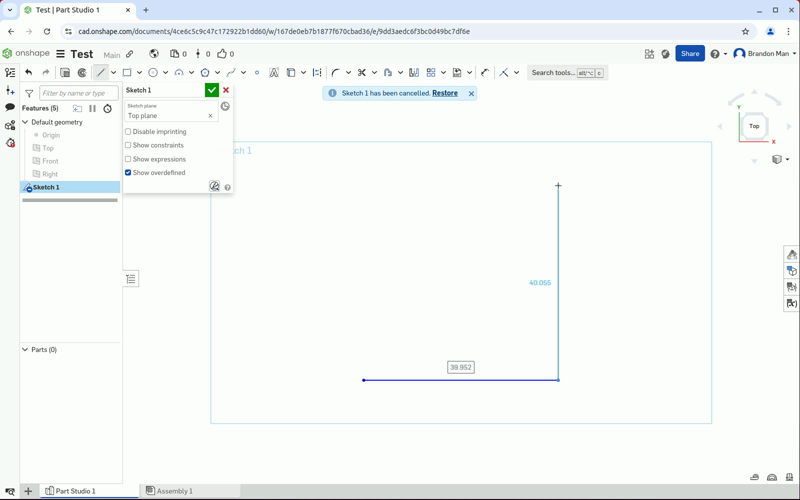
key_down(shift)
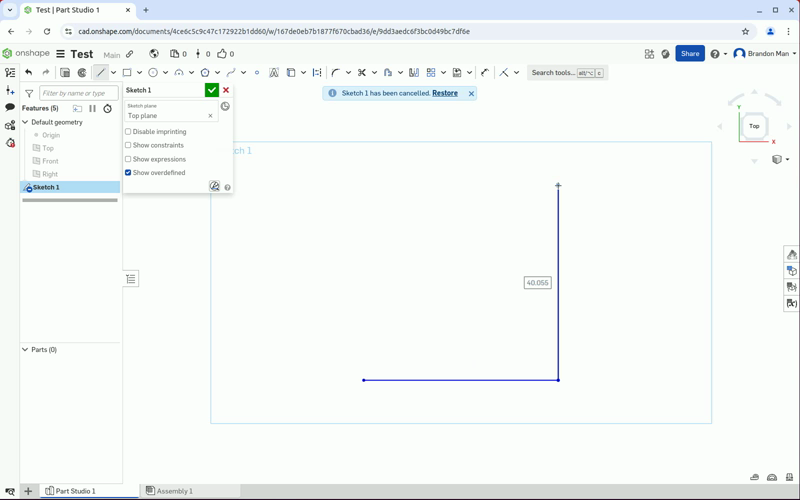
mouse_move(363, 185)
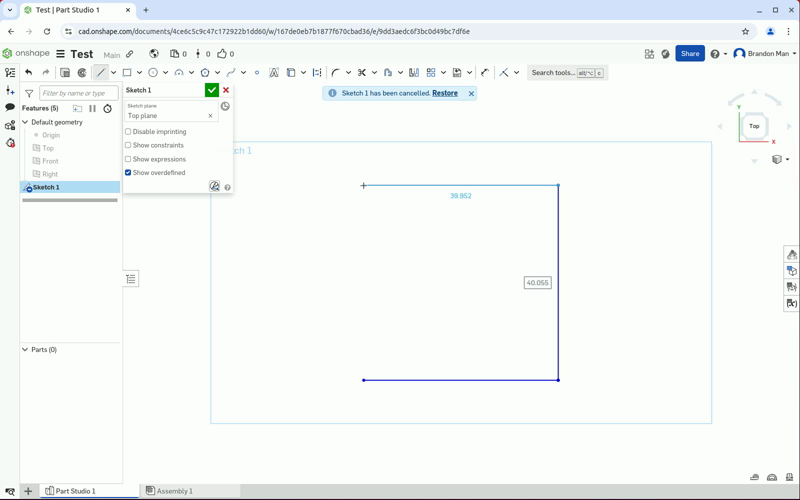
click(363, 185)
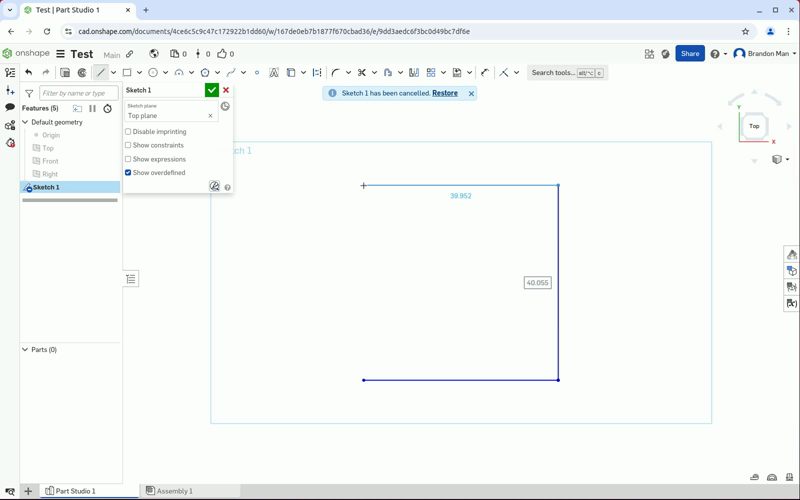
key_up(shift)
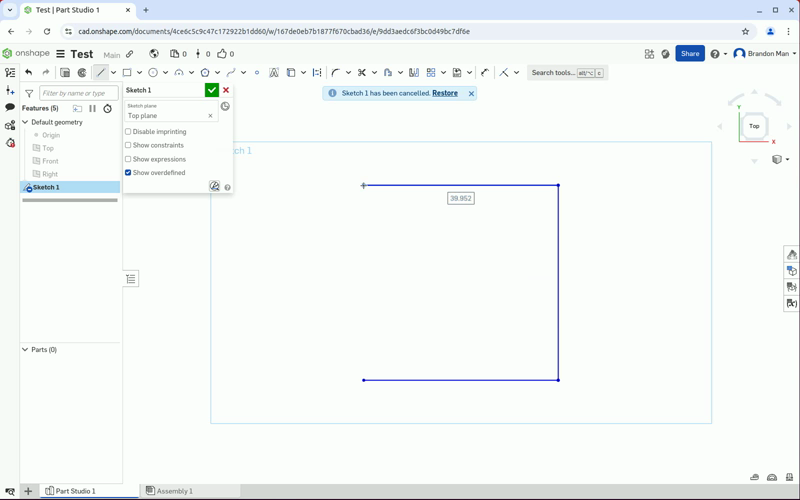
key_down(shift)
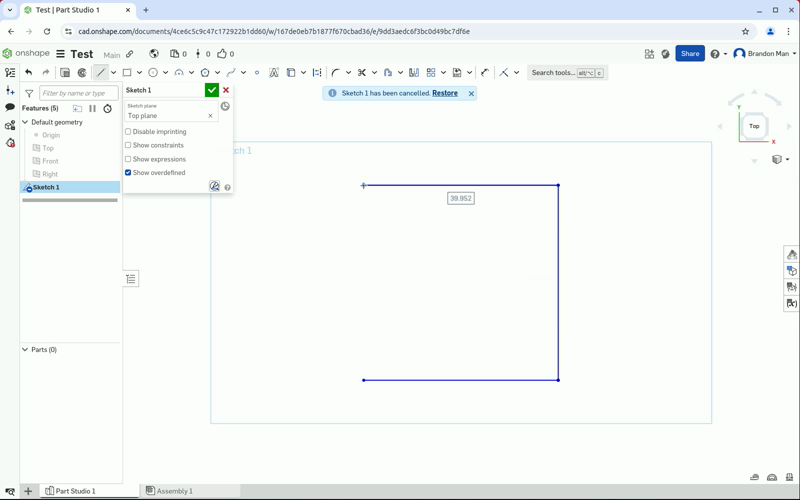
mouse_move(363, 380)
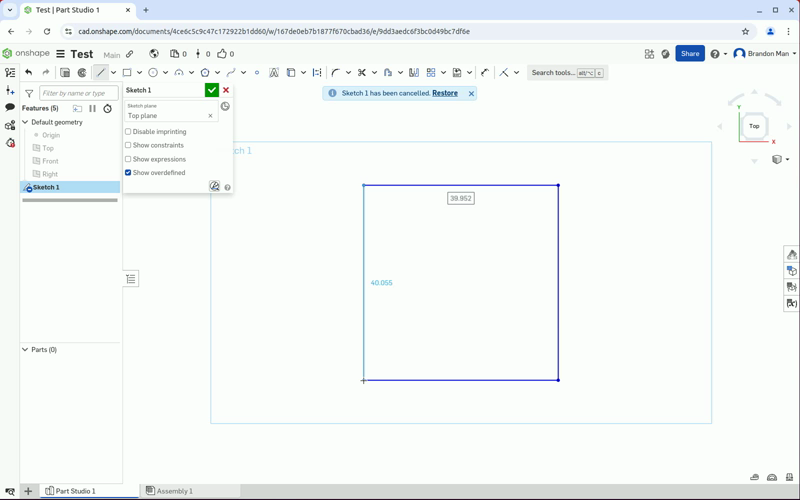
key_up(shift)
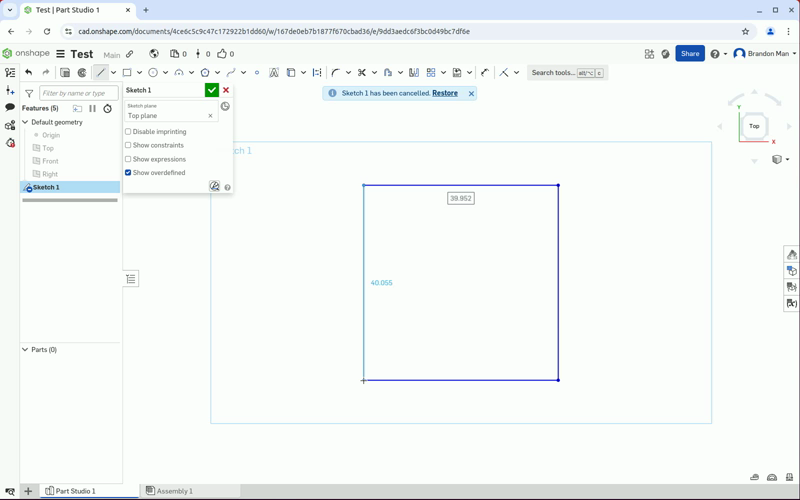
click(363, 380)
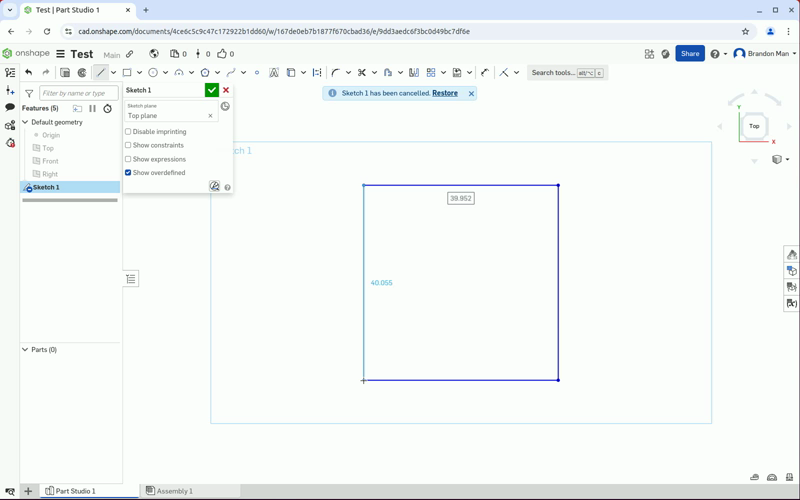
key(esc)
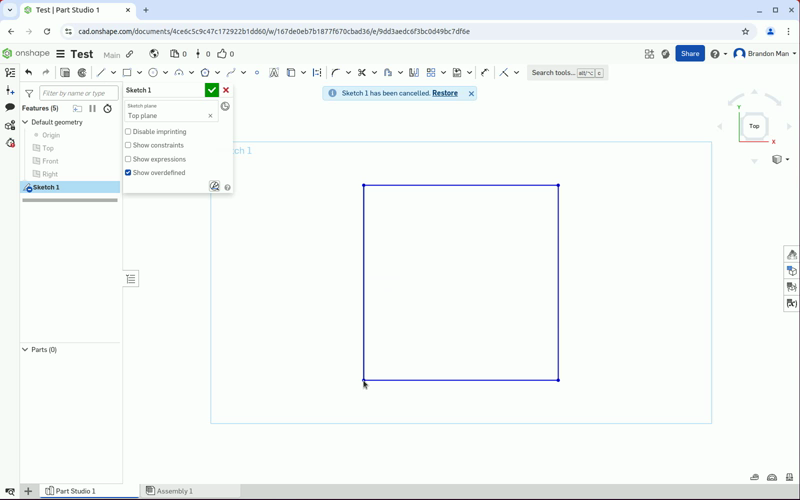
key(l)
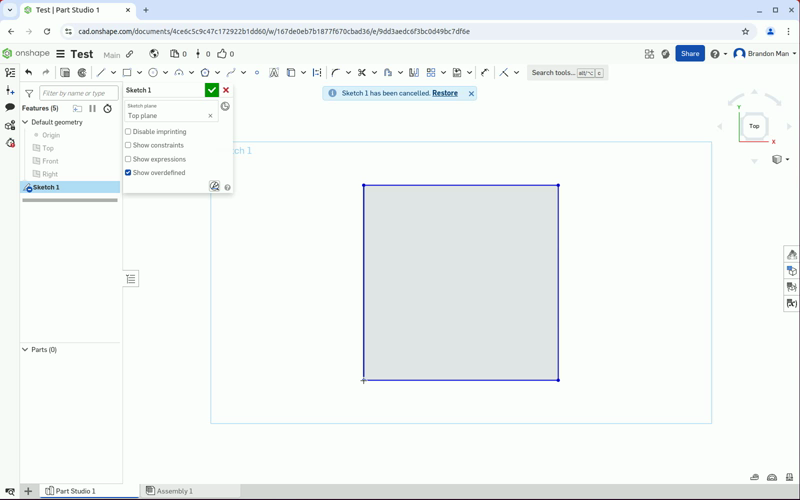
key_down(shift)
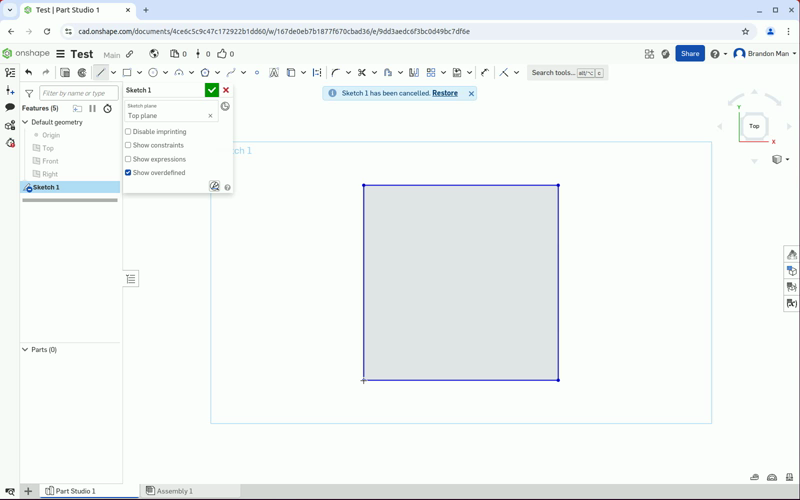
mouse_move(371, 372)
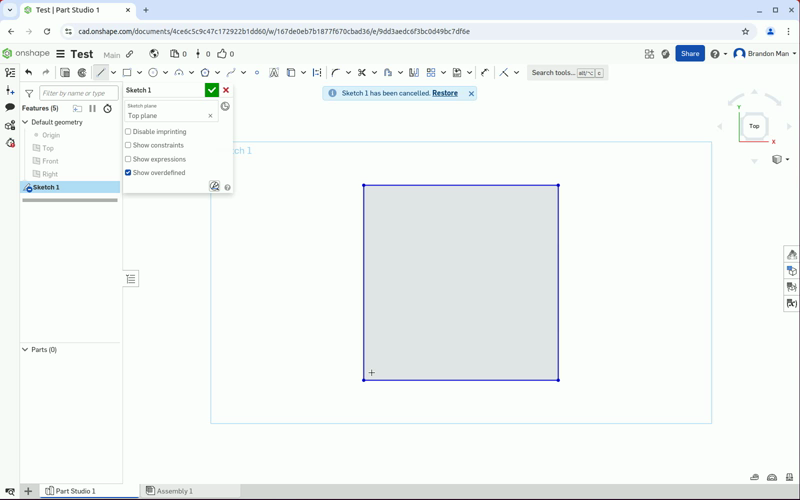
click(371, 372)
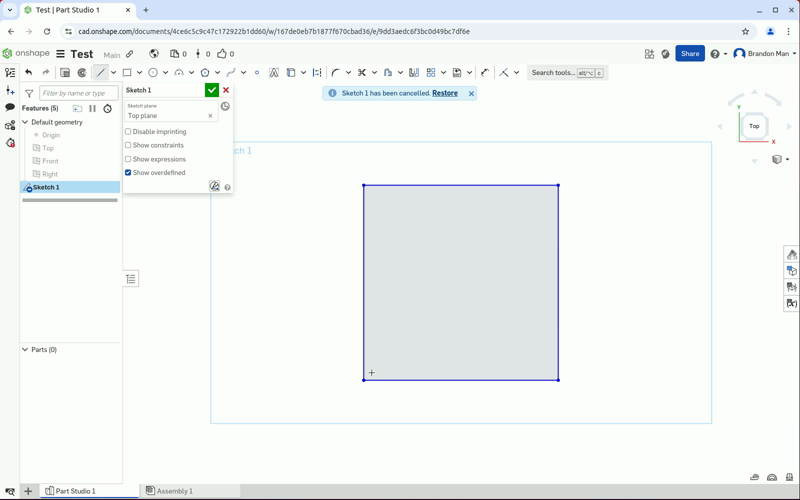
key_up(shift)
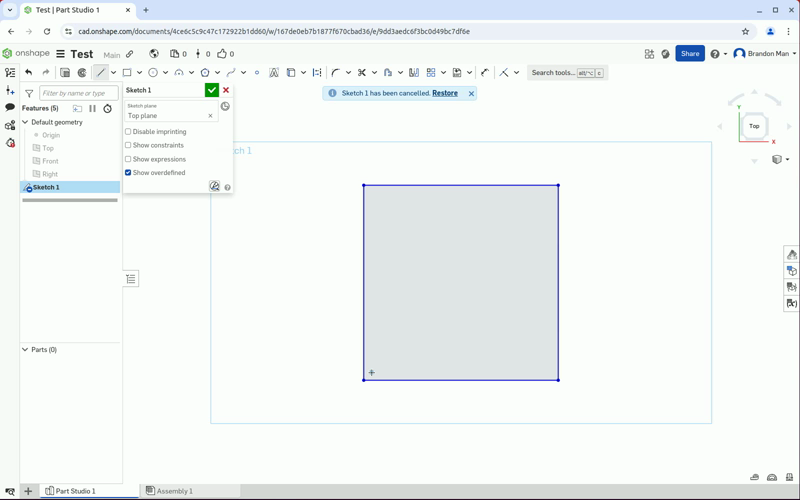
key_down(shift)
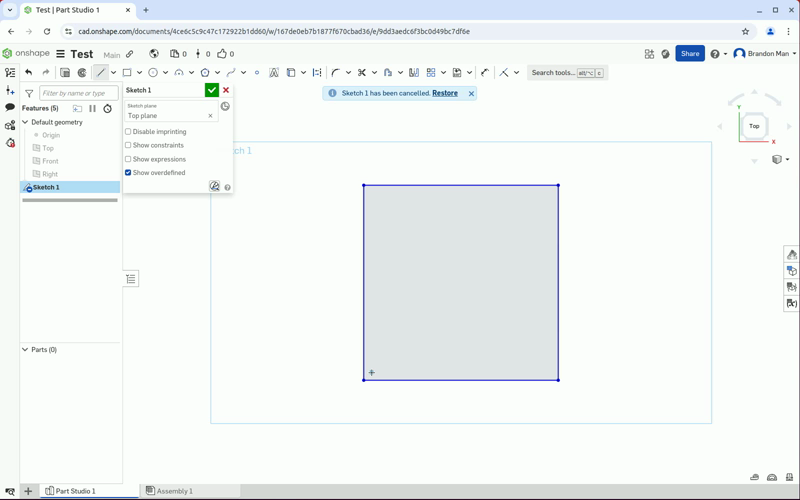
mouse_move(550, 372)
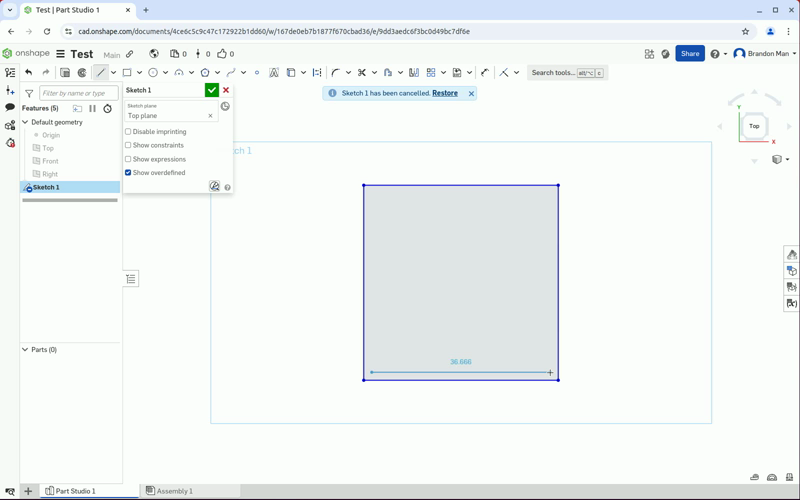
click(550, 372)
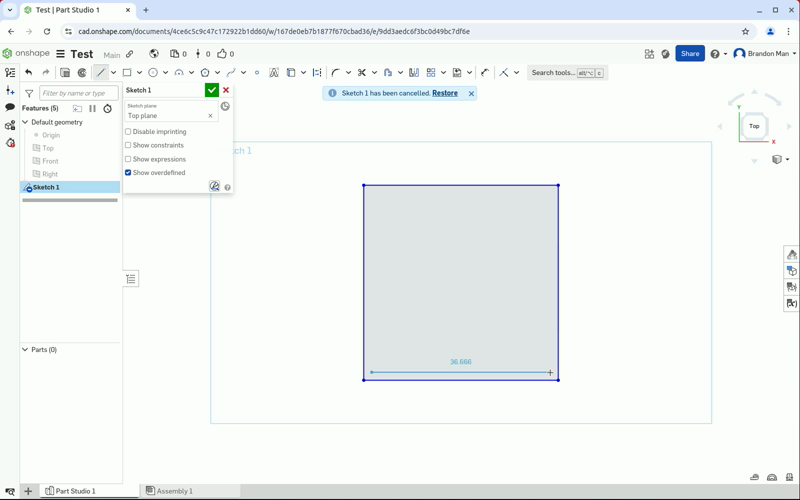
key_up(shift)
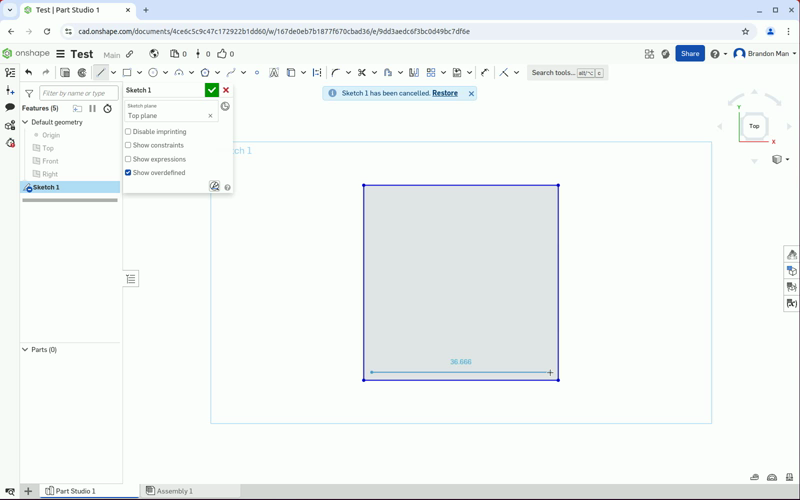
key_down(shift)
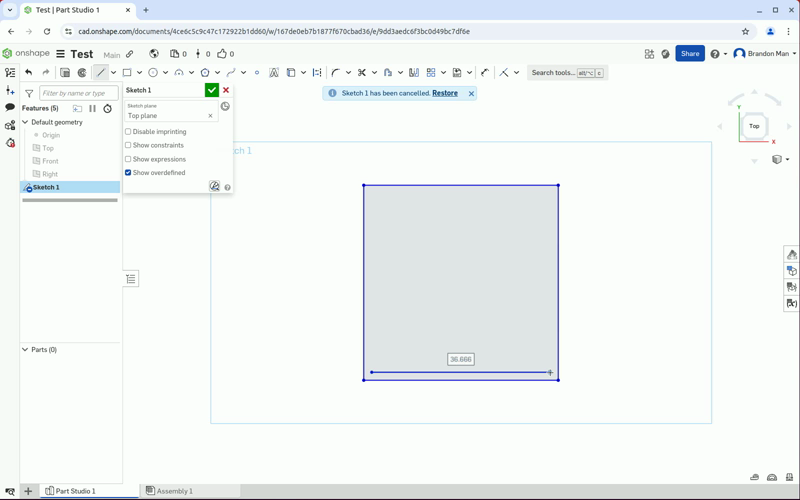
mouse_move(550, 193)
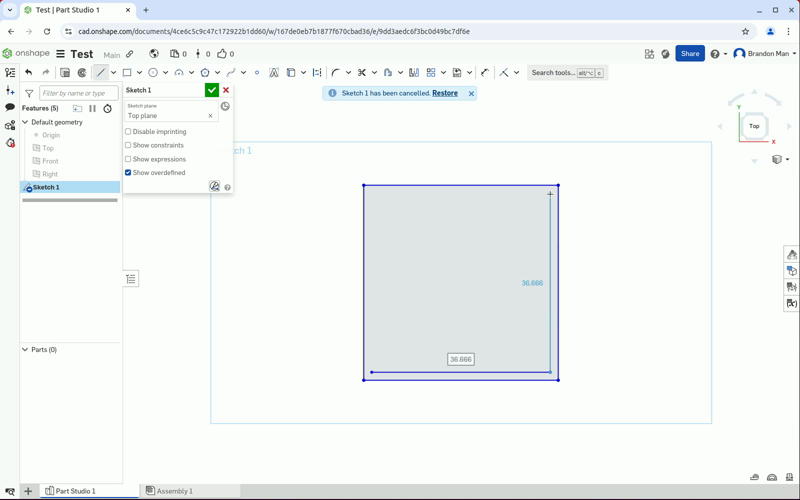
click(550, 193)
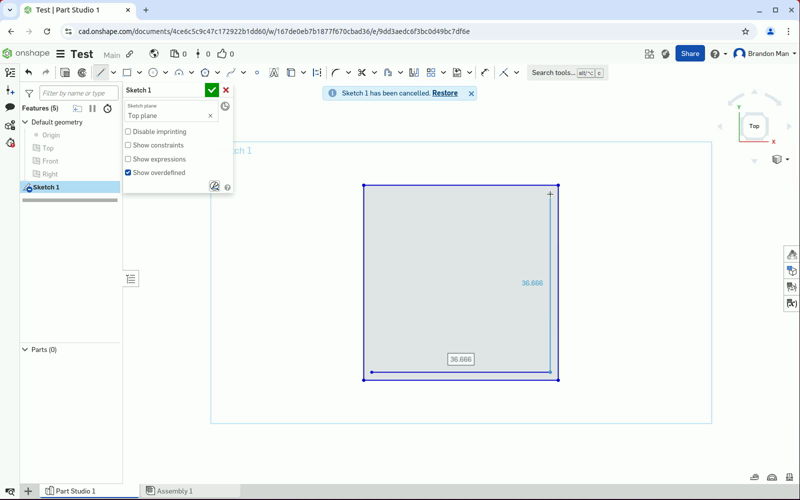
key_up(shift)
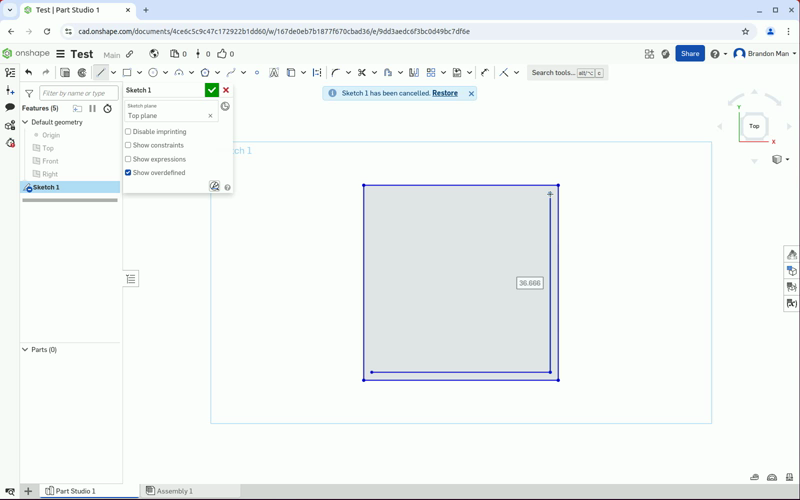
key_down(shift)
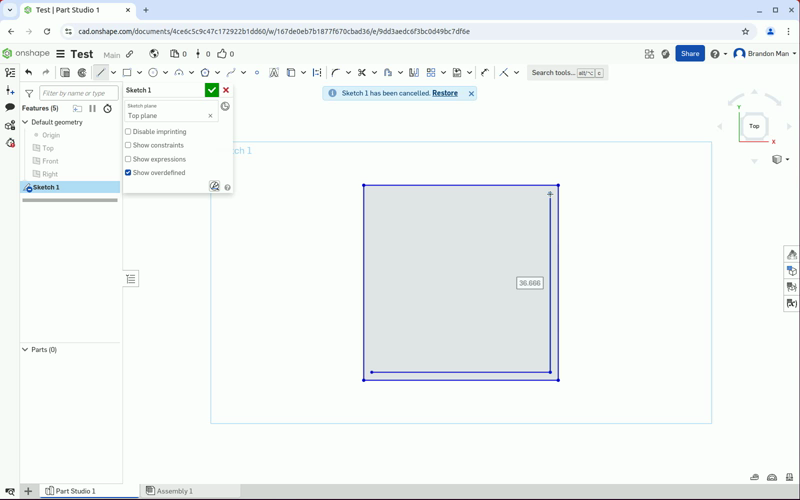
mouse_move(371, 193)
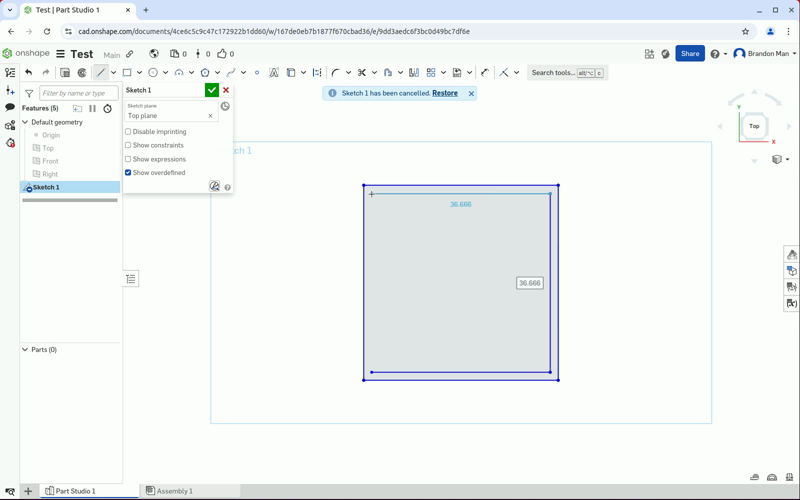
click(371, 193)
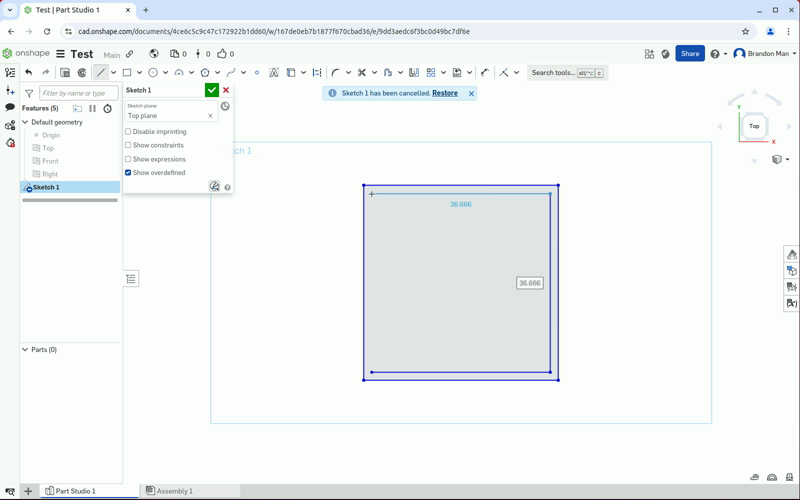
key_up(shift)
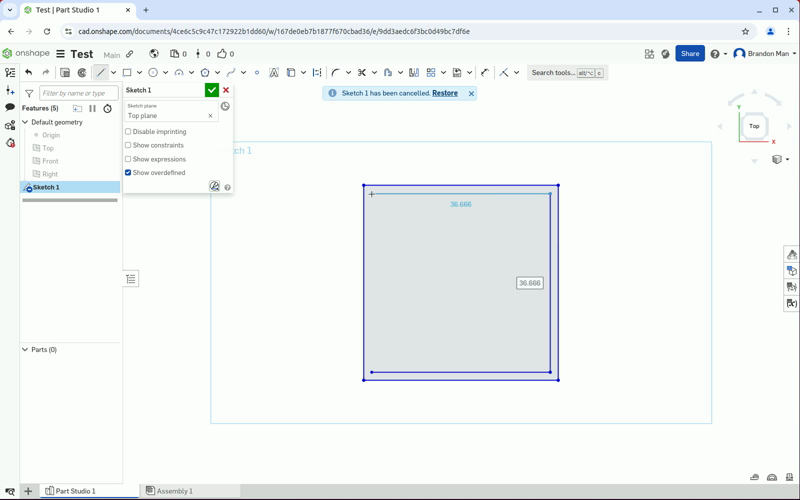
key_down(shift)
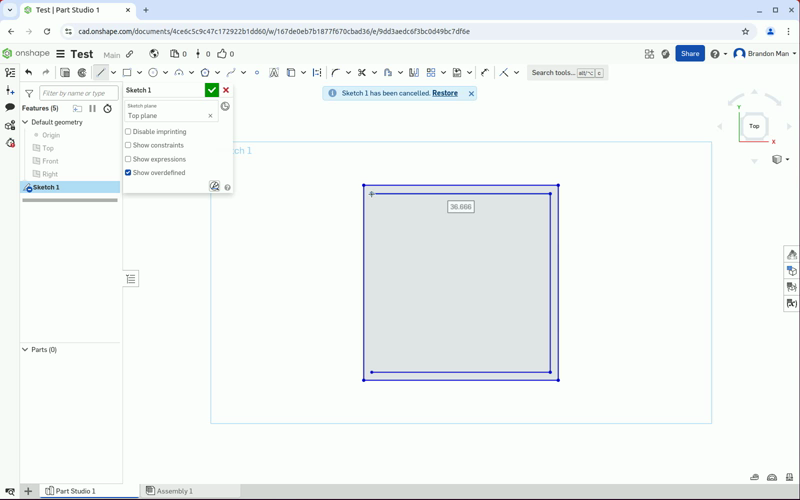
mouse_move(371, 372)
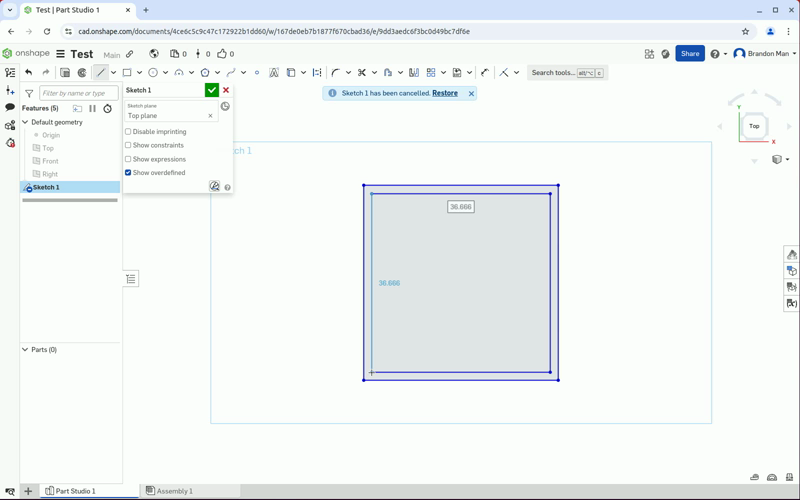
key_up(shift)
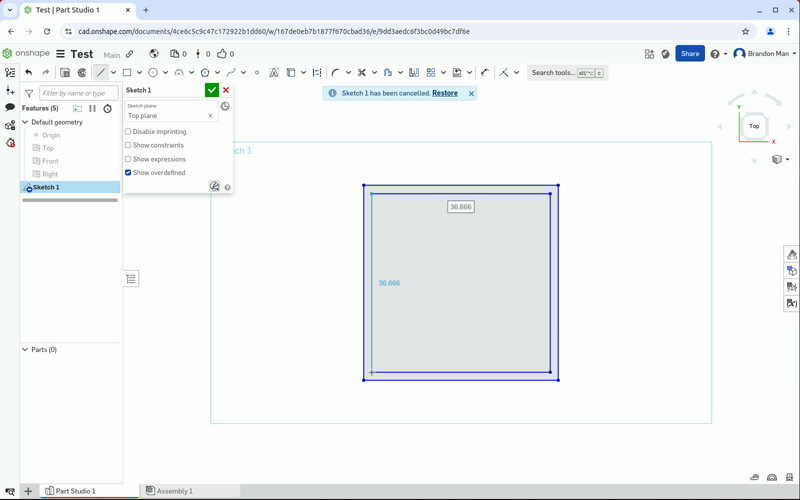
click(371, 372)
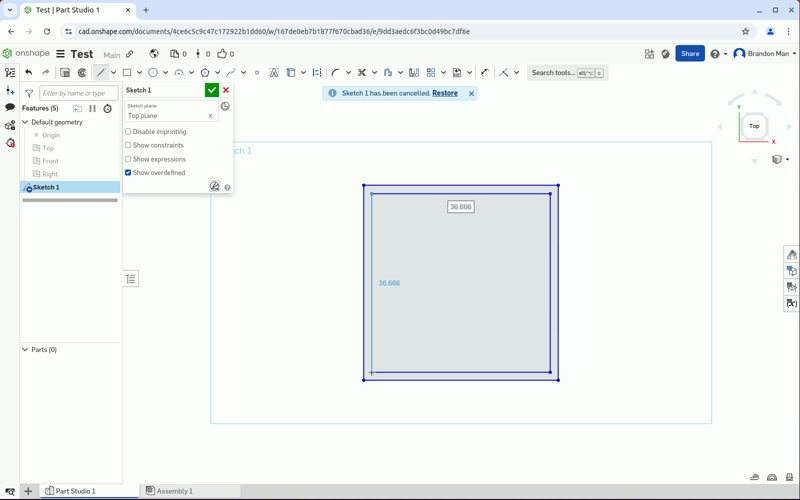
key(esc)
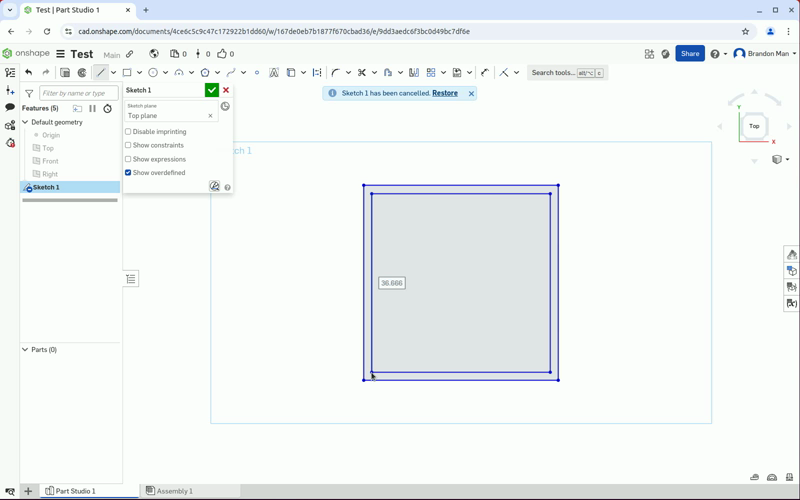
mouse_move(415, 376)
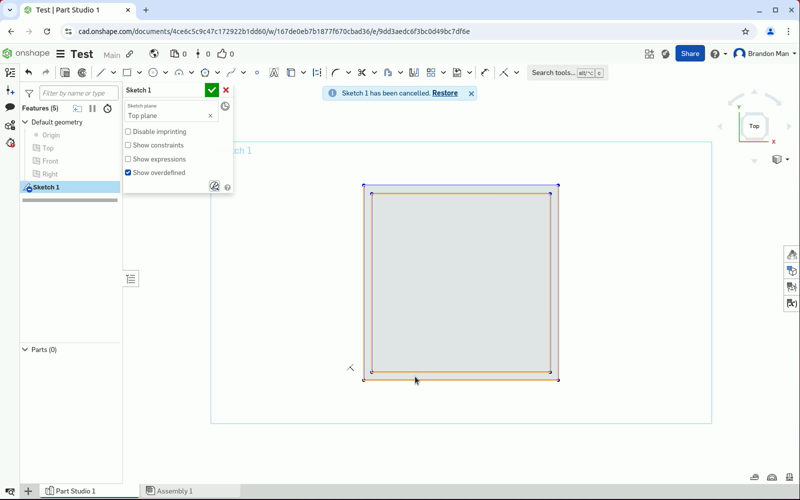
click(415, 376)
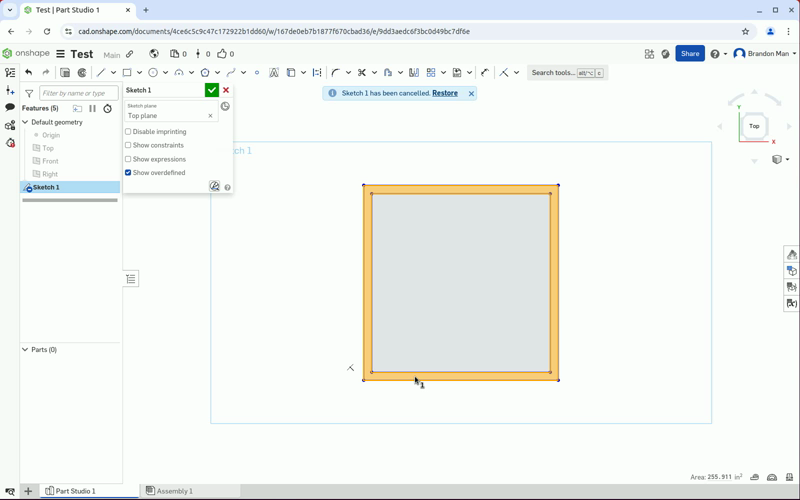
mouse_move(73, 352)
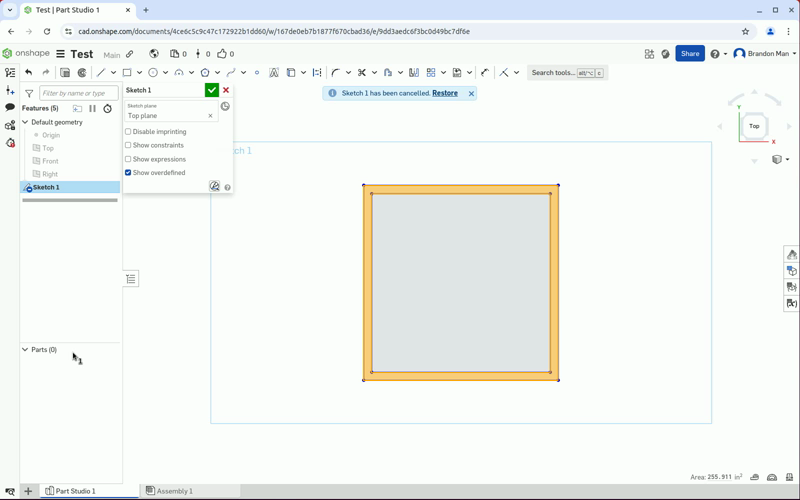
key(shift+y)
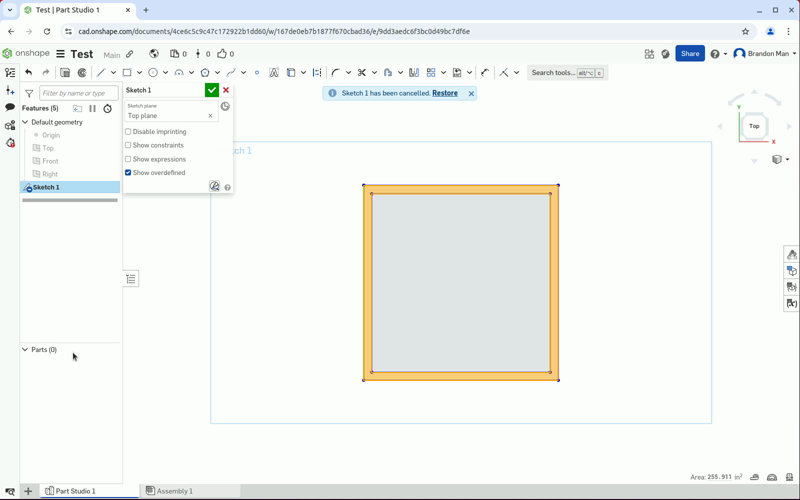
key(shift+e)
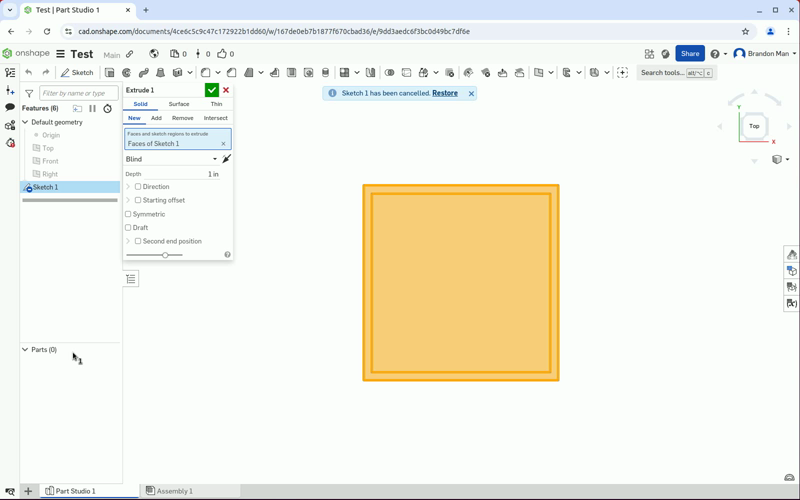
mouse_move(143, 106)
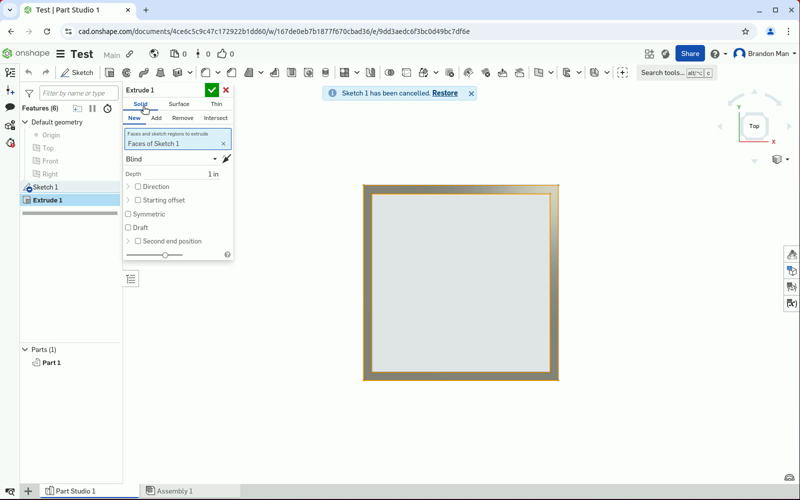
click(143, 106)
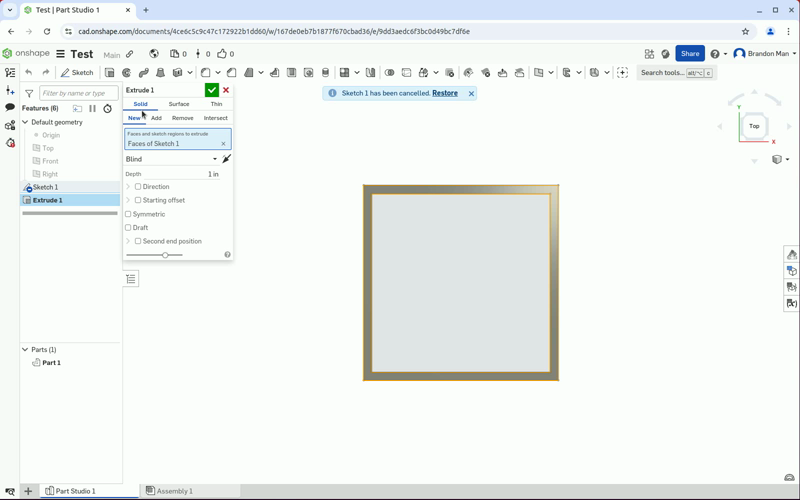
mouse_move(137, 120)
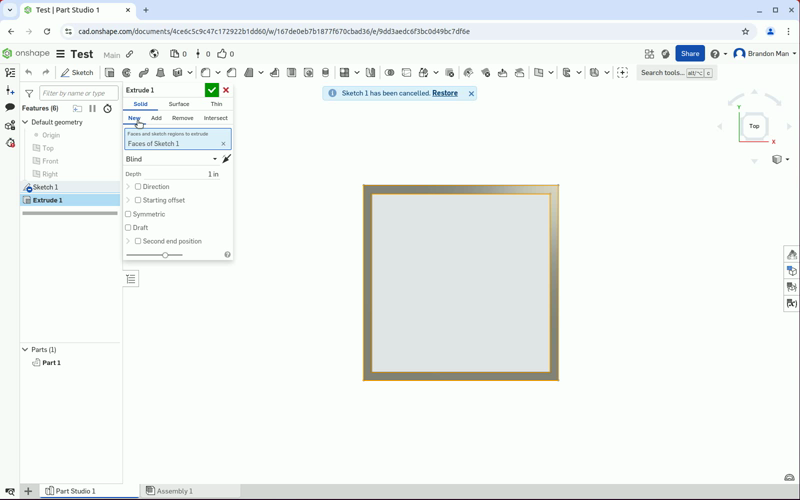
click(137, 120)
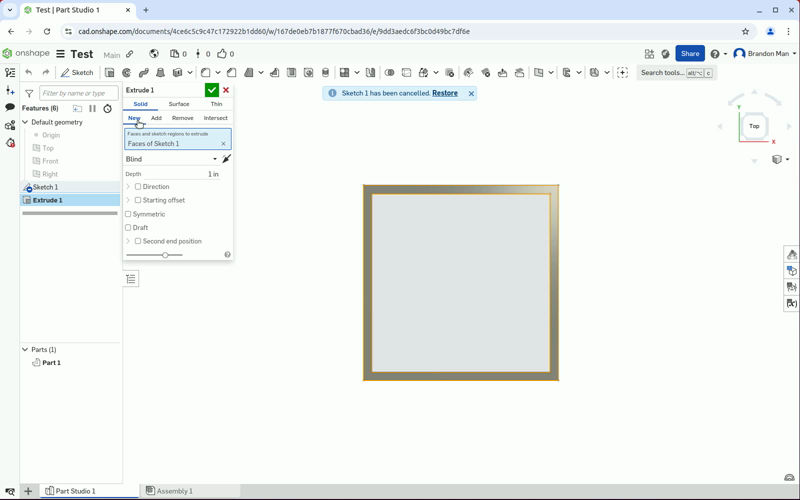
key(tab, 4)
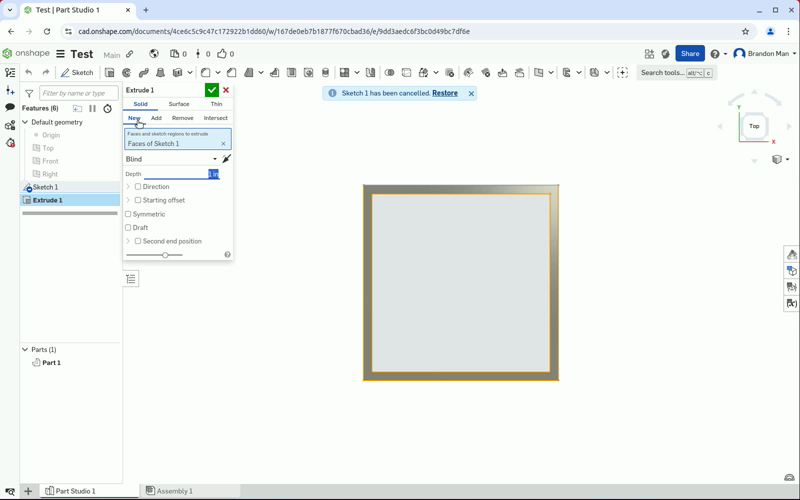
text(-1.926)
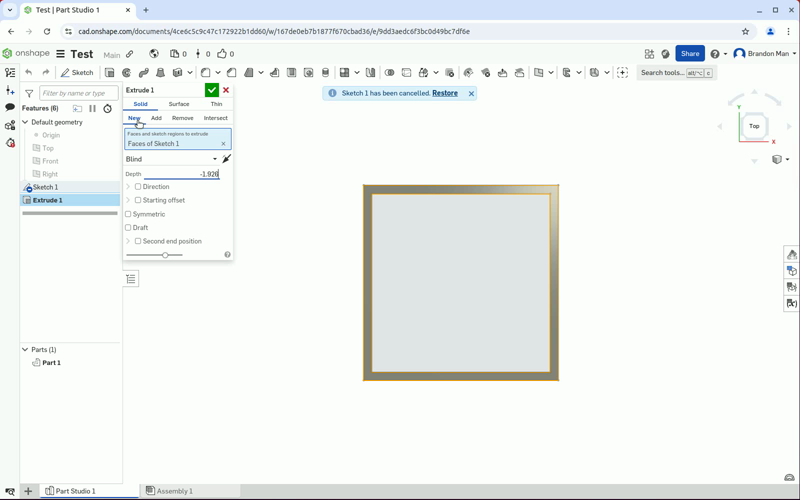
key(enter)
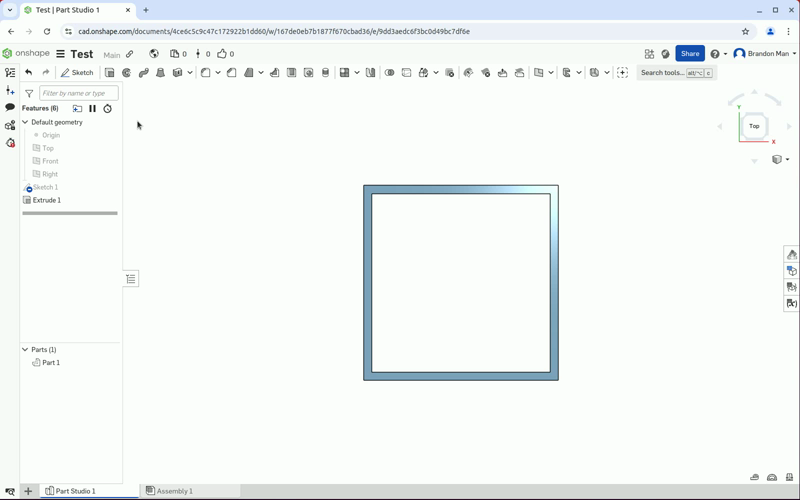
key(shift+h)
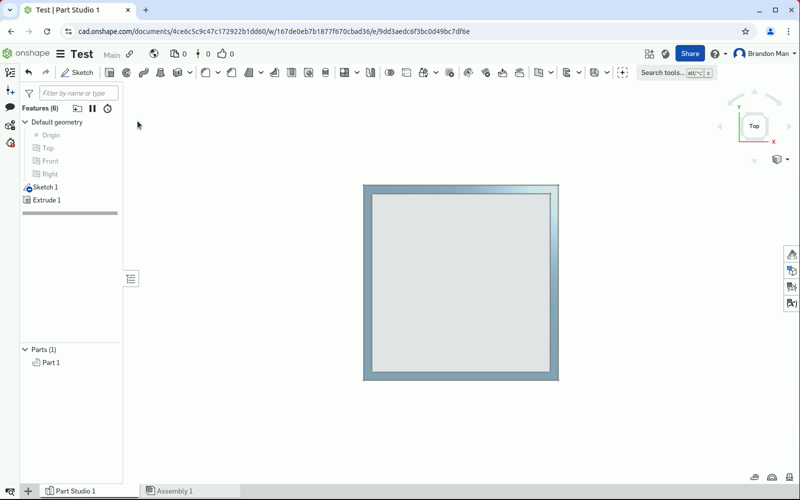
key(shift+h)
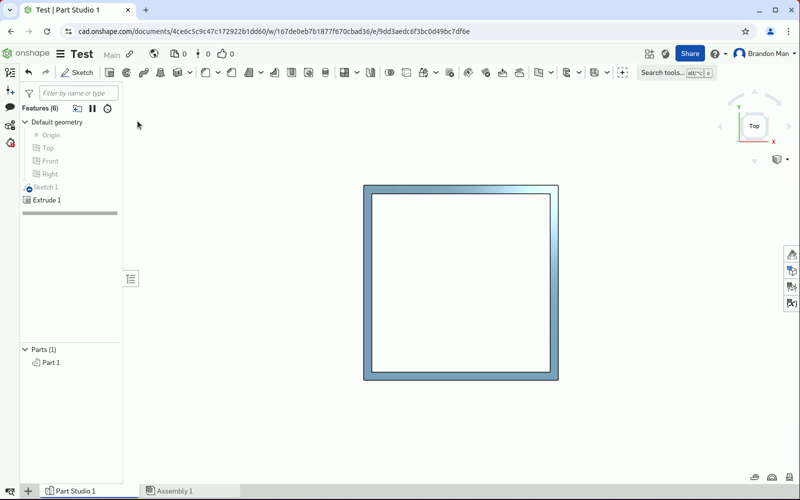
mouse_move(73, 189)
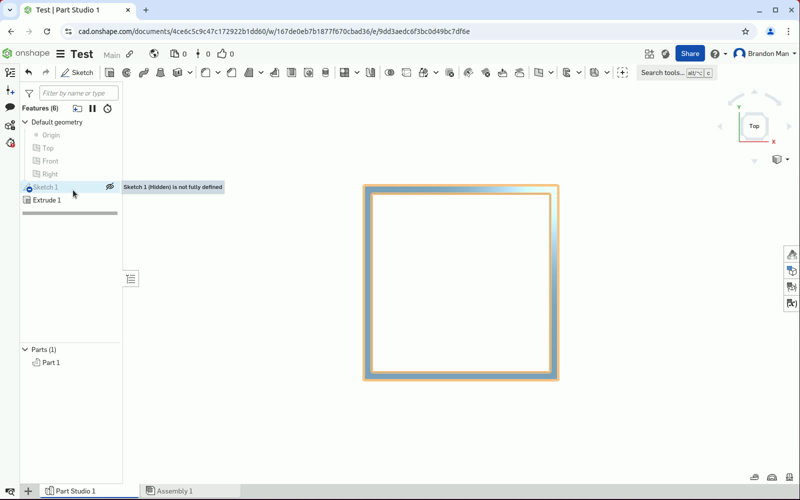
click(73, 189)
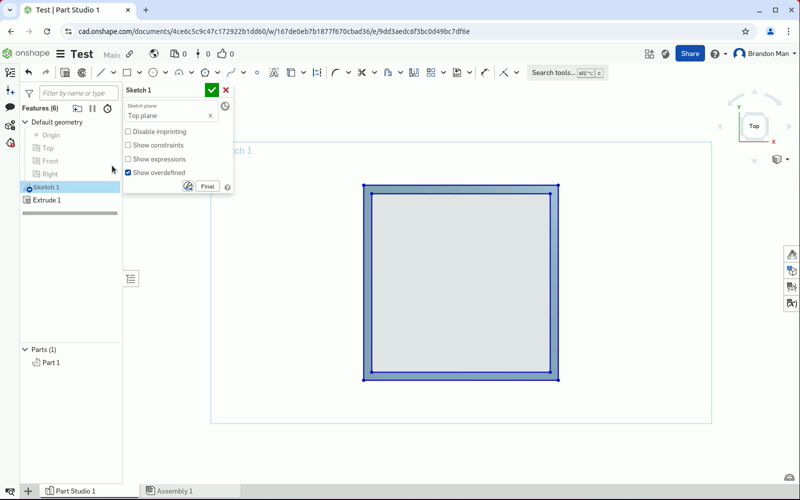
mouse_move(229, 92)
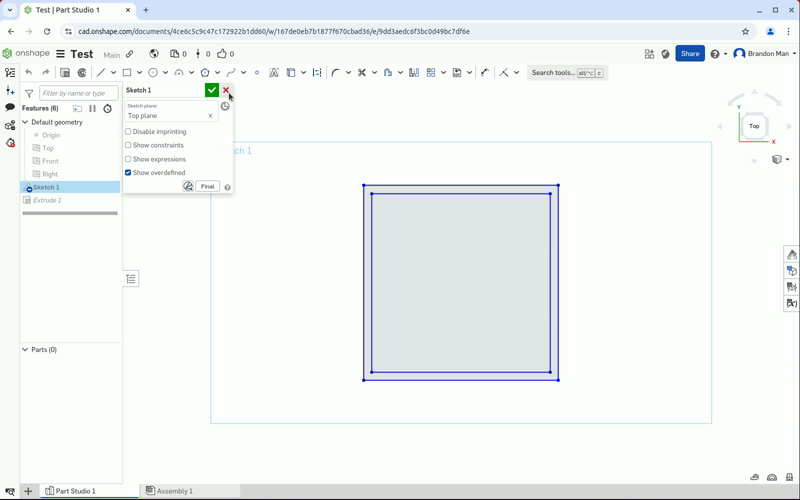
click(229, 92)
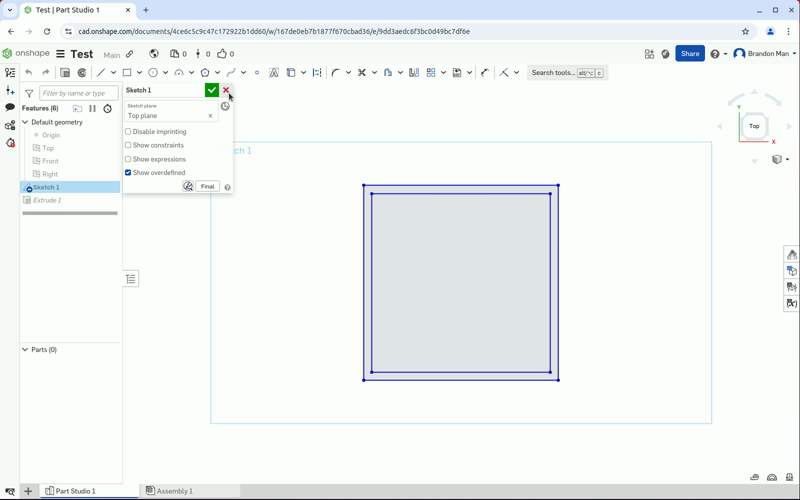
key(shift+s)
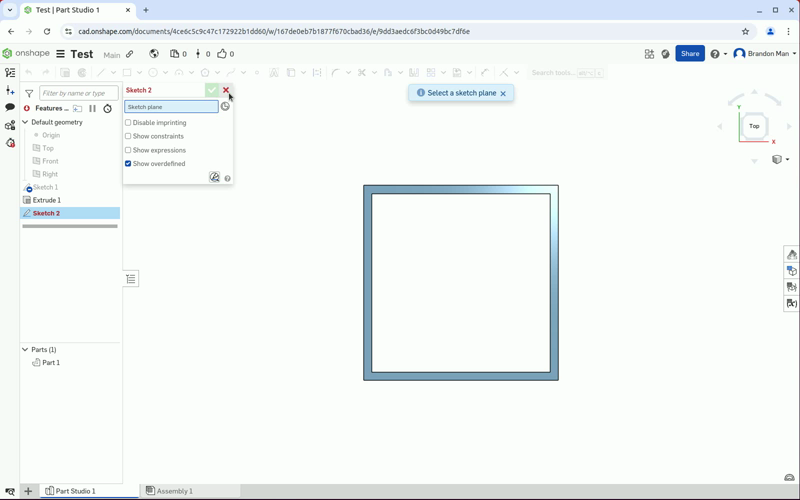
mouse_move(73, 150)
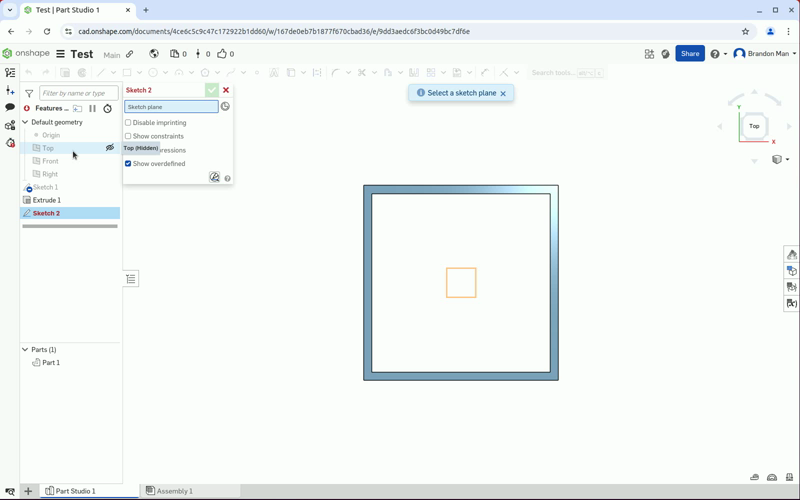
click(73, 150)
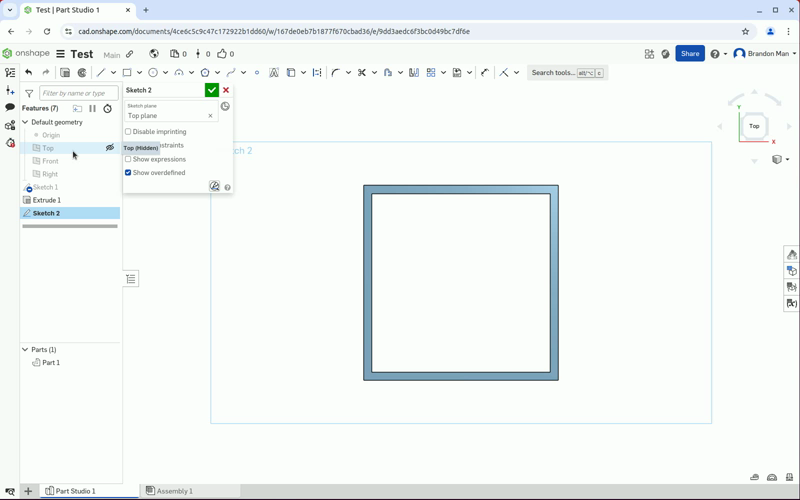
mouse_move(73, 352)
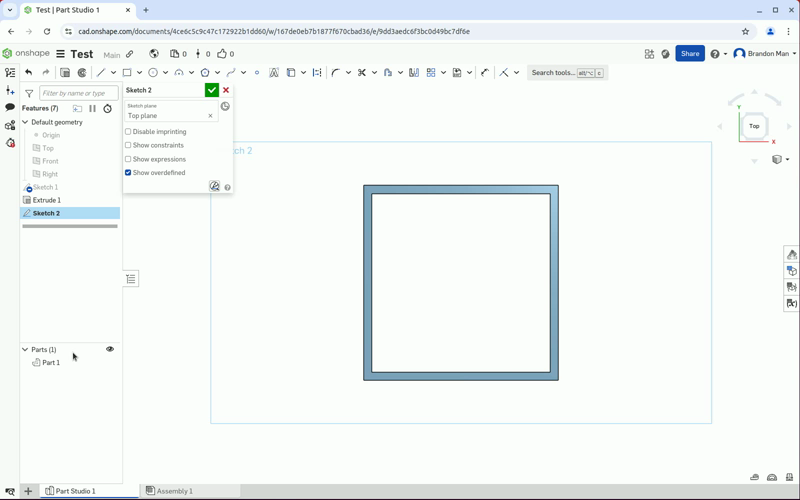
key(y)
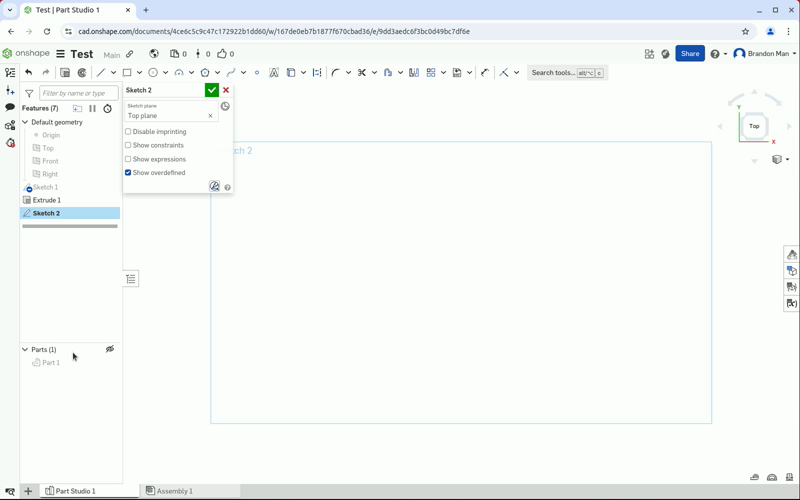
key(l)
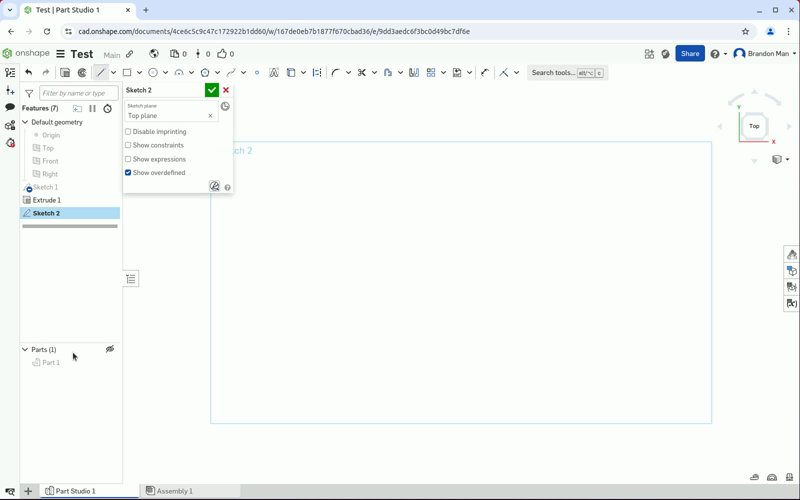
key_down(shift)
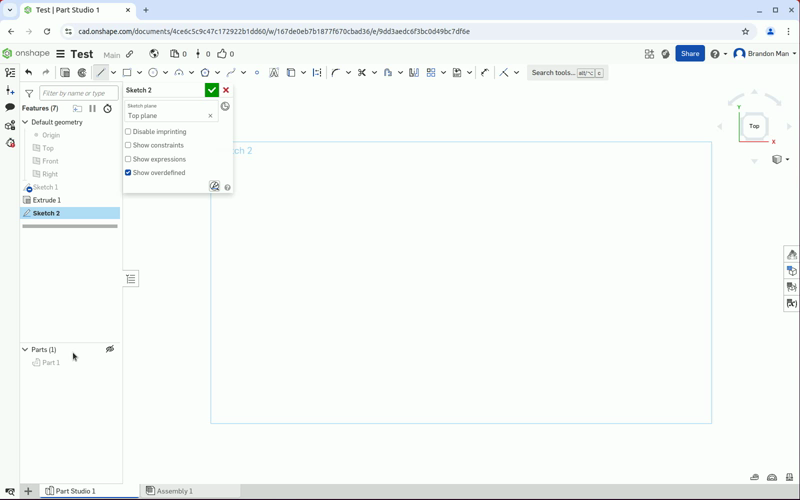
mouse_move(370, 373)
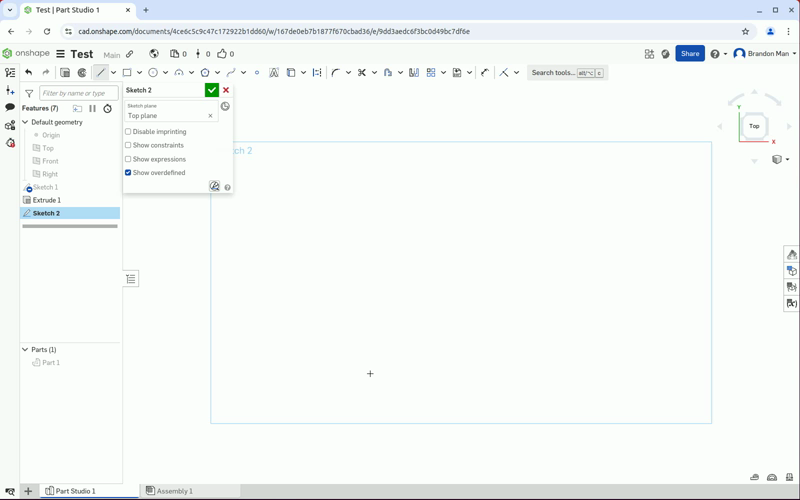
click(370, 373)
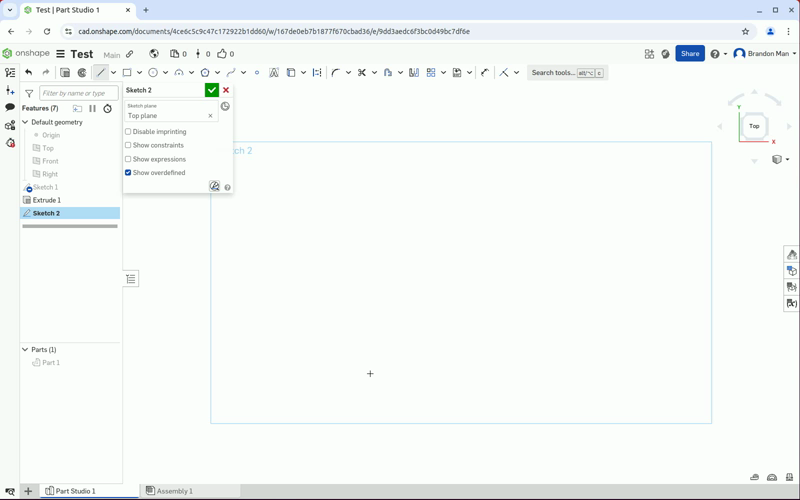
key_up(shift)
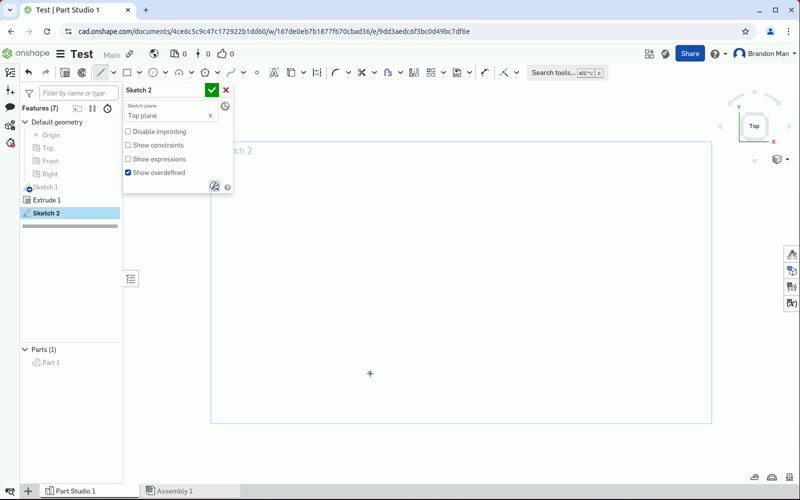
key_down(shift)
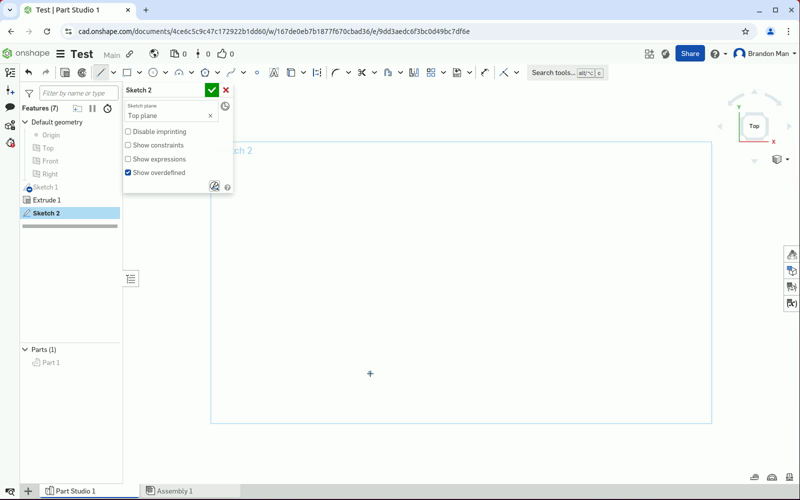
mouse_move(550, 373)
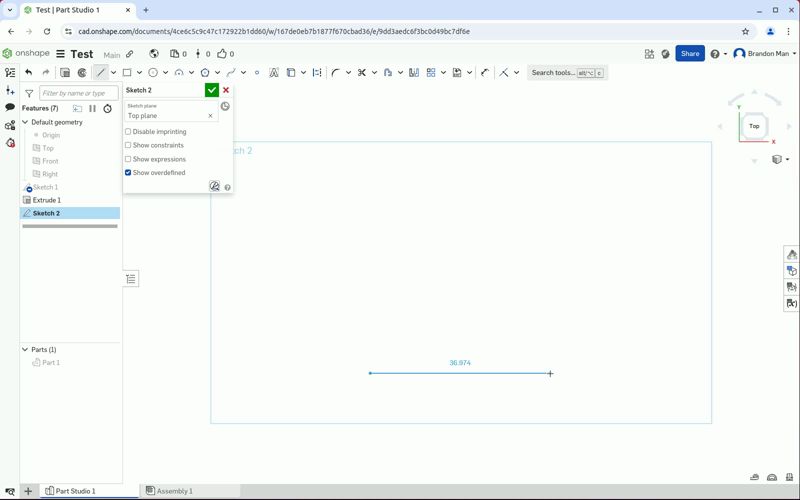
click(550, 373)
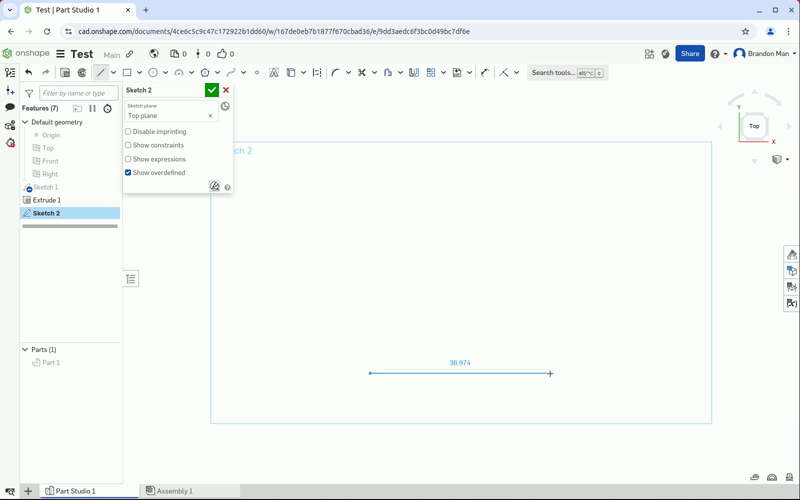
key_up(shift)
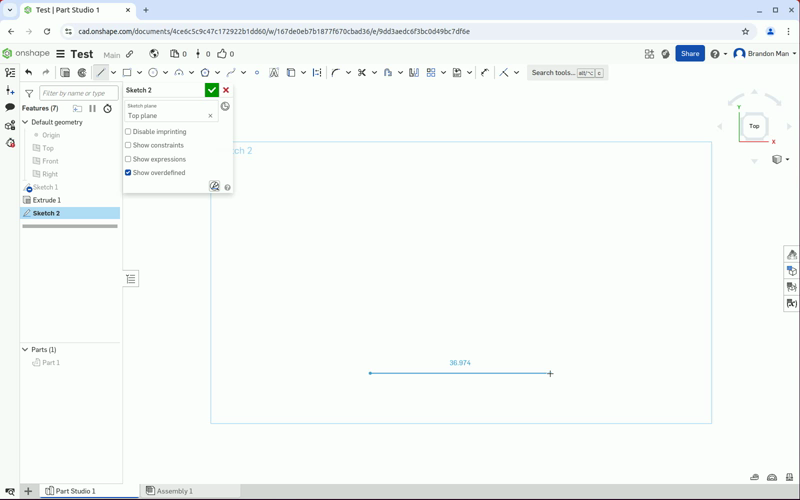
key_down(shift)
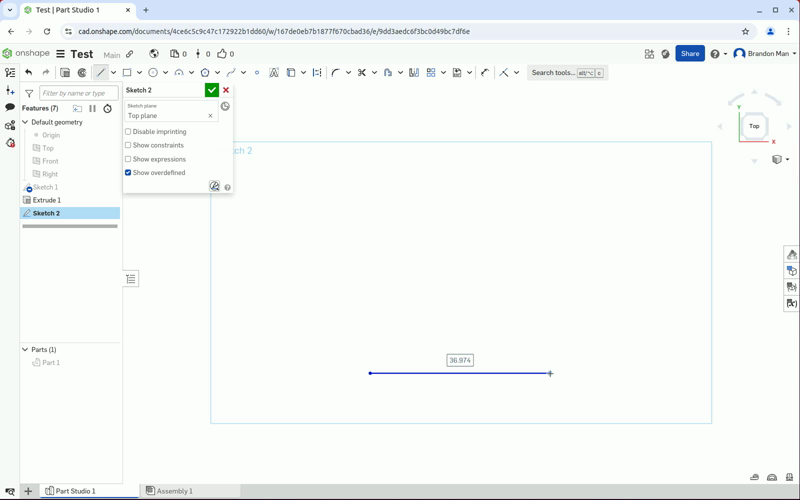
mouse_move(550, 193)
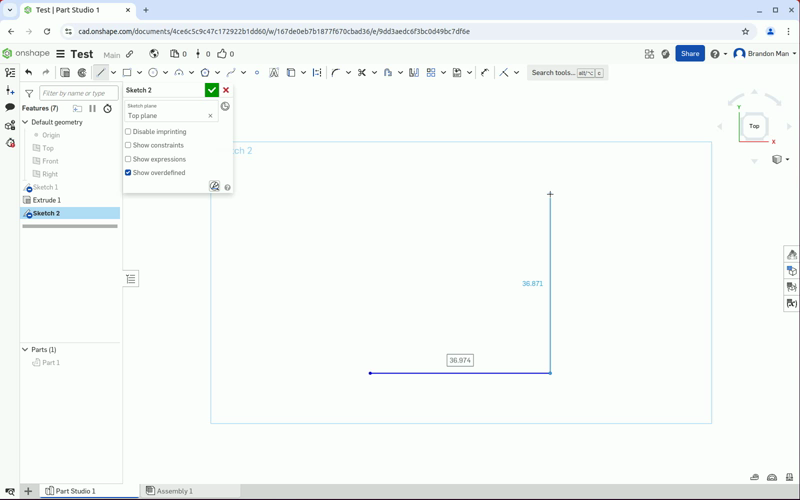
click(550, 193)
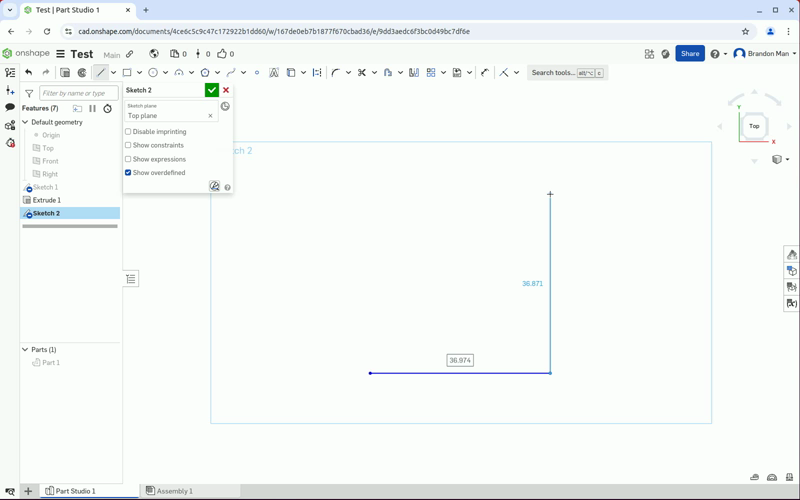
key_up(shift)
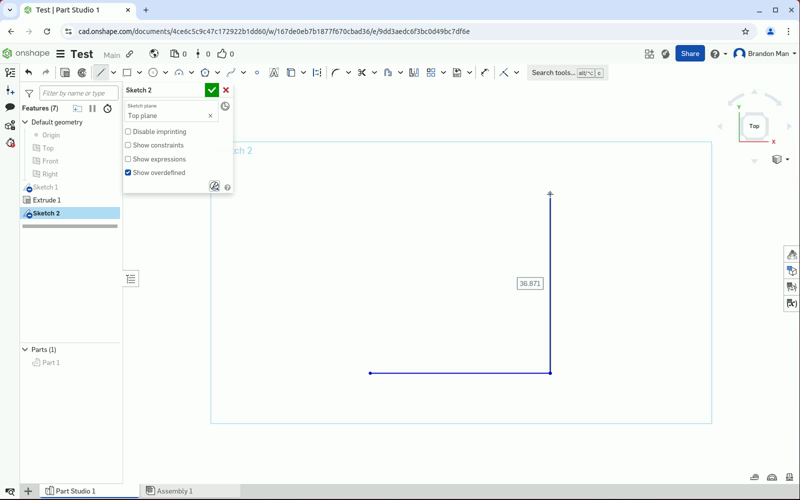
key_down(shift)
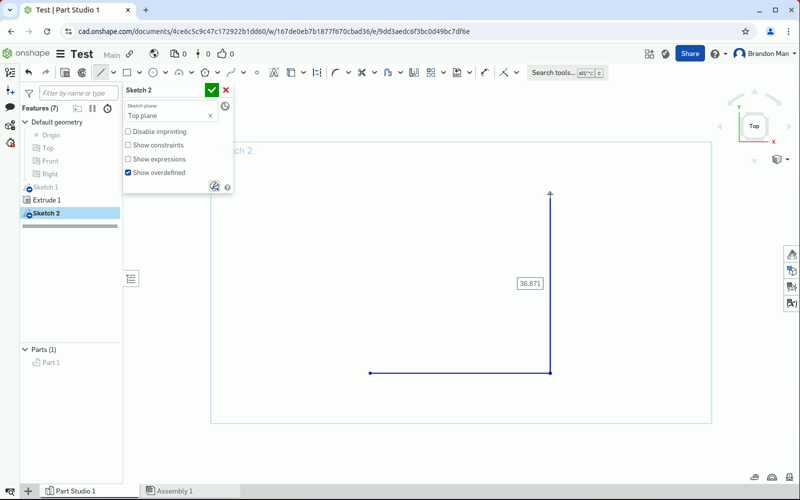
mouse_move(370, 193)
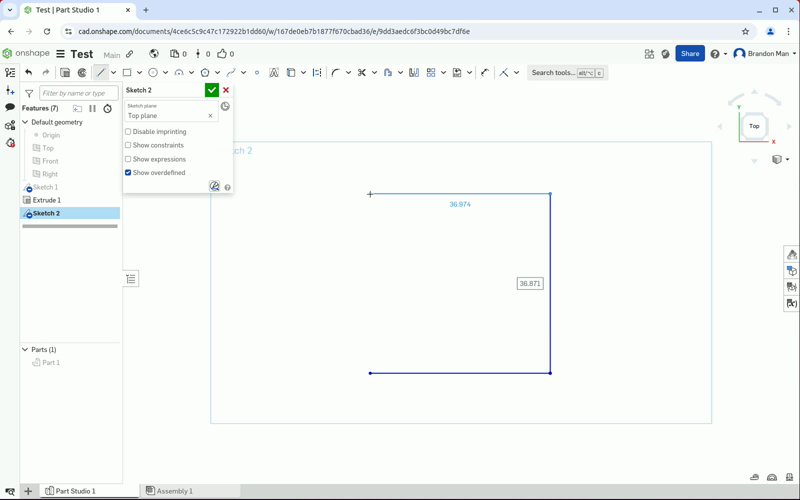
click(370, 193)
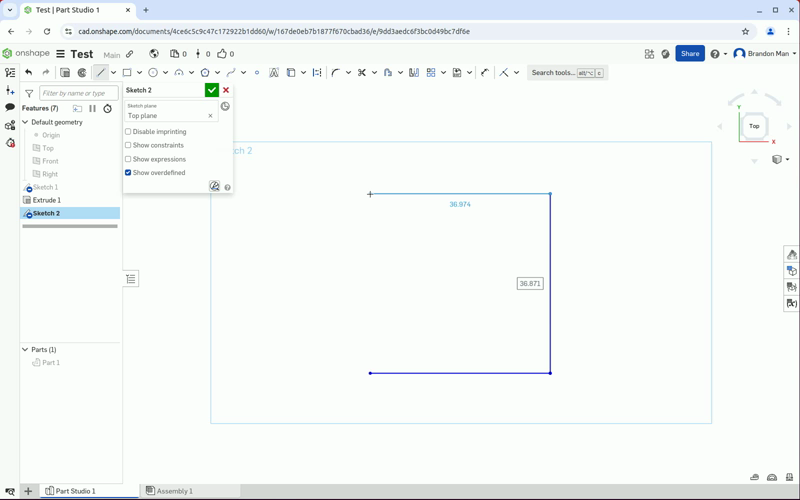
key_up(shift)
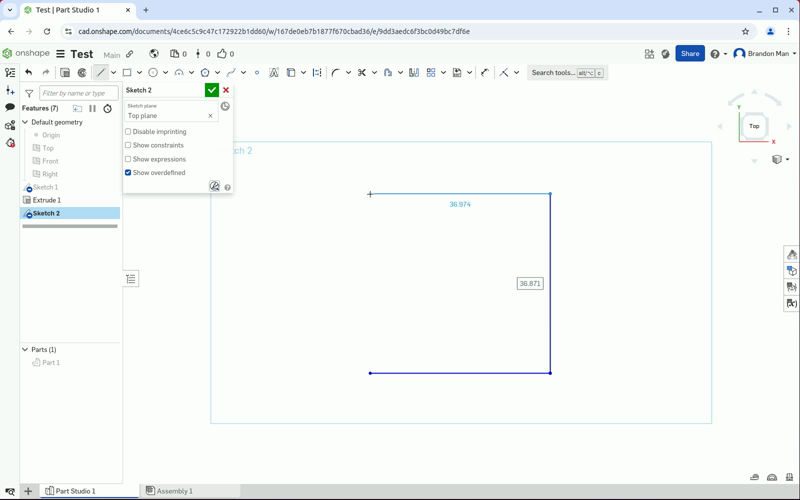
key_down(shift)
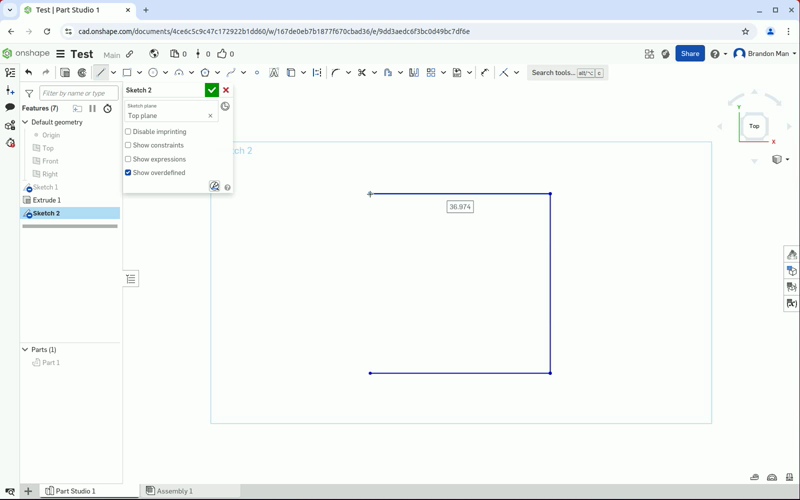
mouse_move(370, 373)
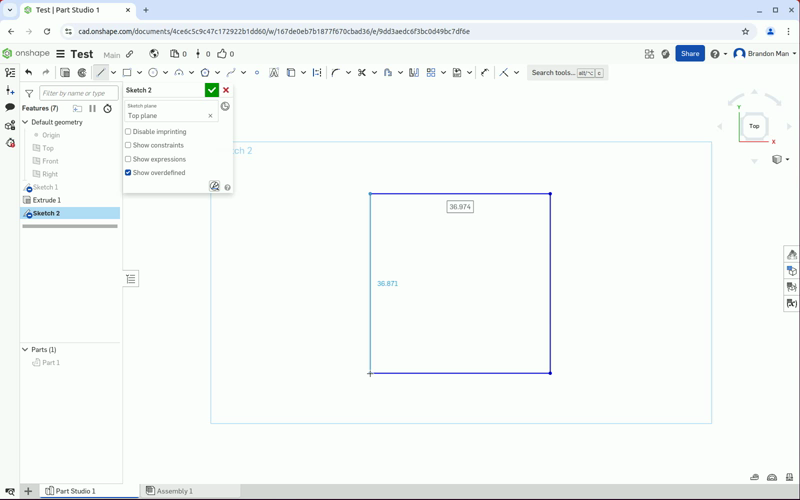
key_up(shift)
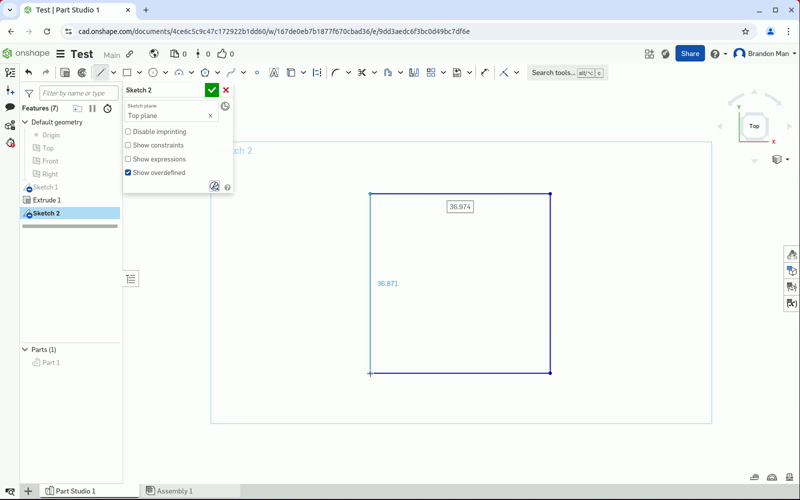
click(370, 373)
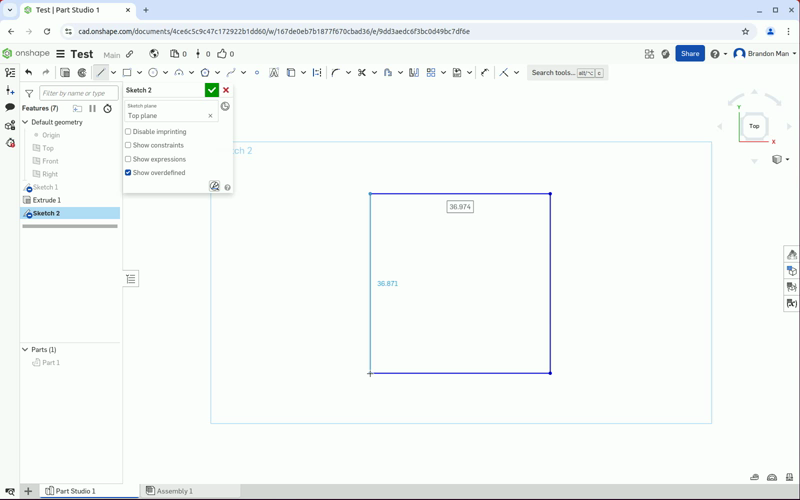
key(esc)
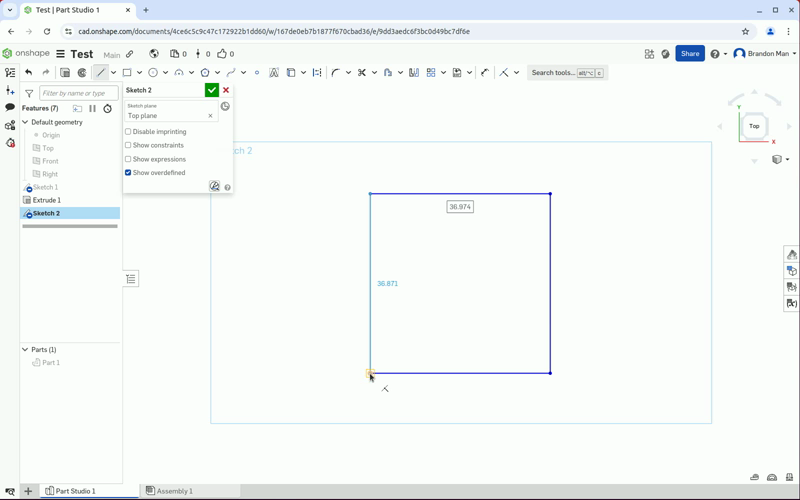
mouse_move(432, 249)
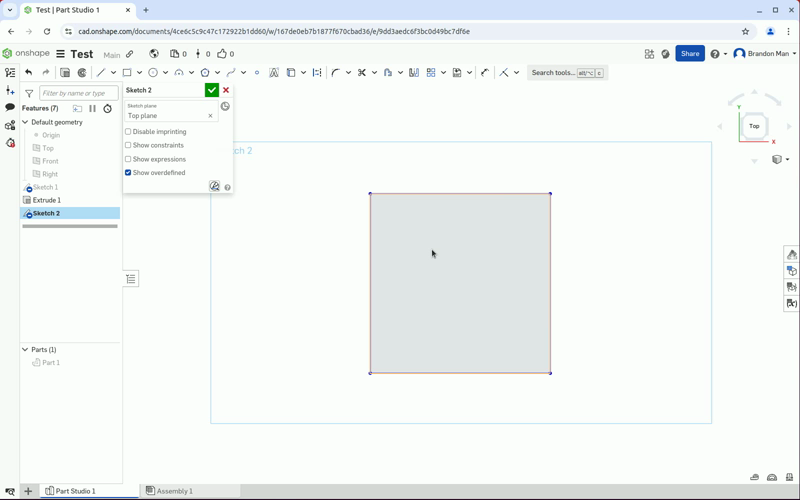
click(432, 249)
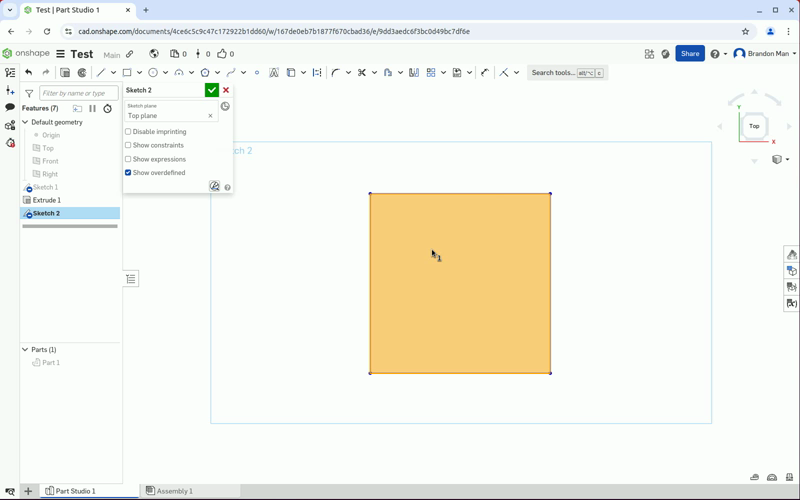
mouse_move(73, 352)
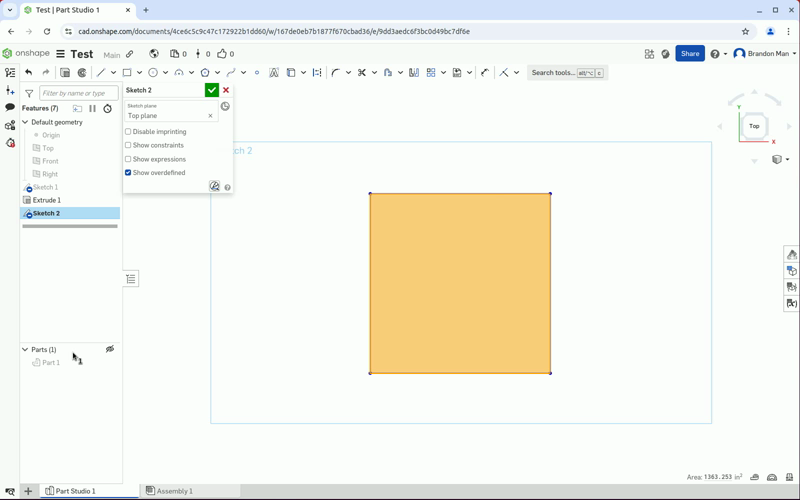
key(shift+y)
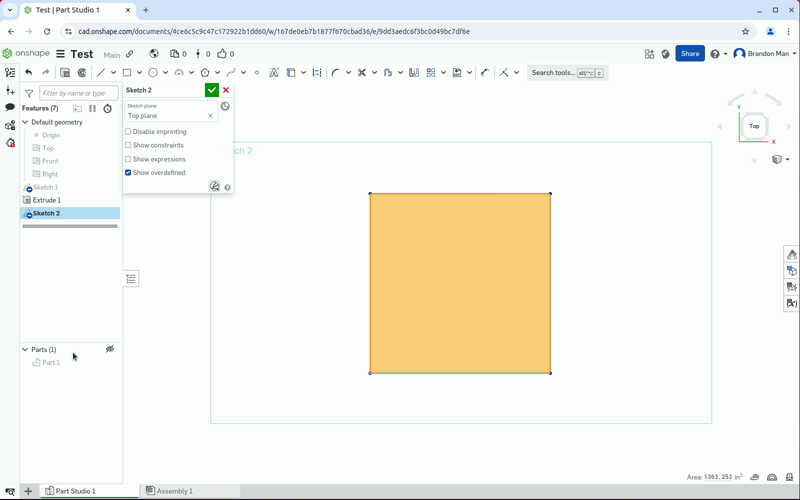
key(shift+e)
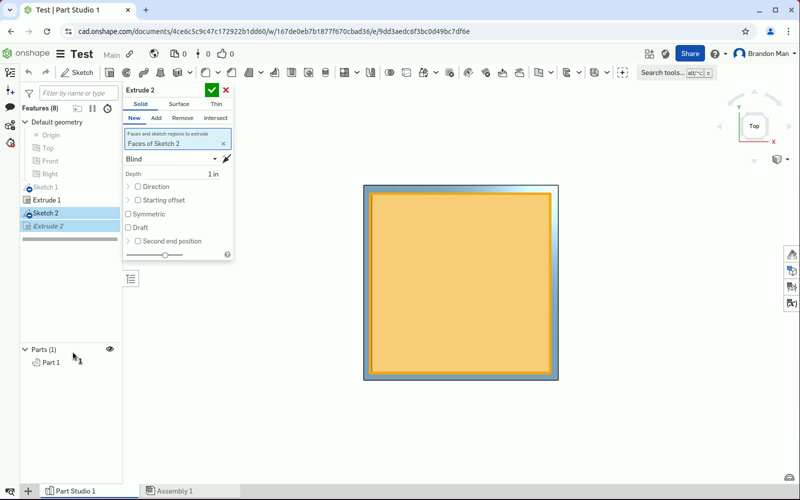
mouse_move(143, 106)
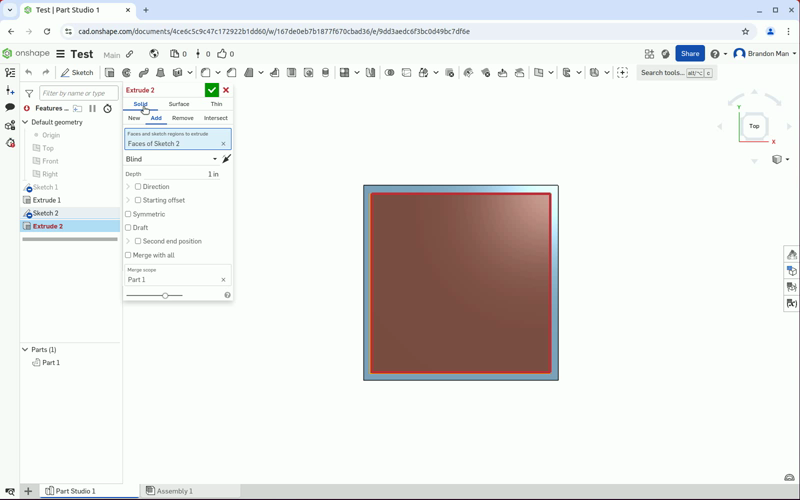
click(143, 106)
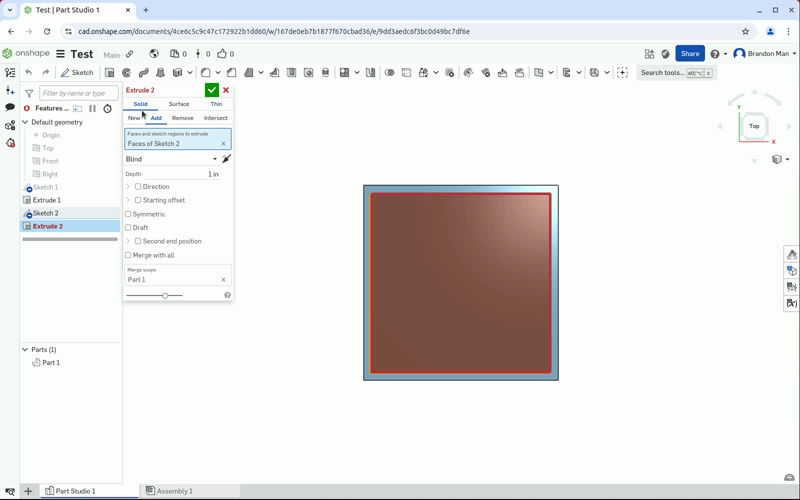
mouse_move(137, 120)
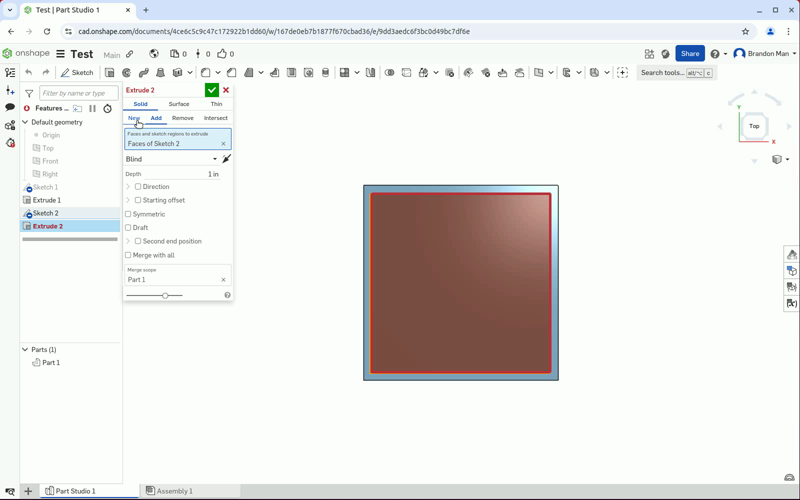
click(137, 120)
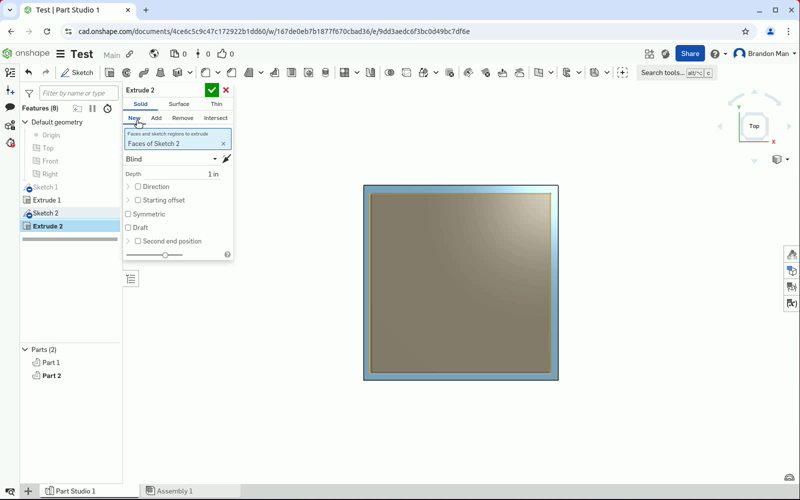
key(tab, 4)
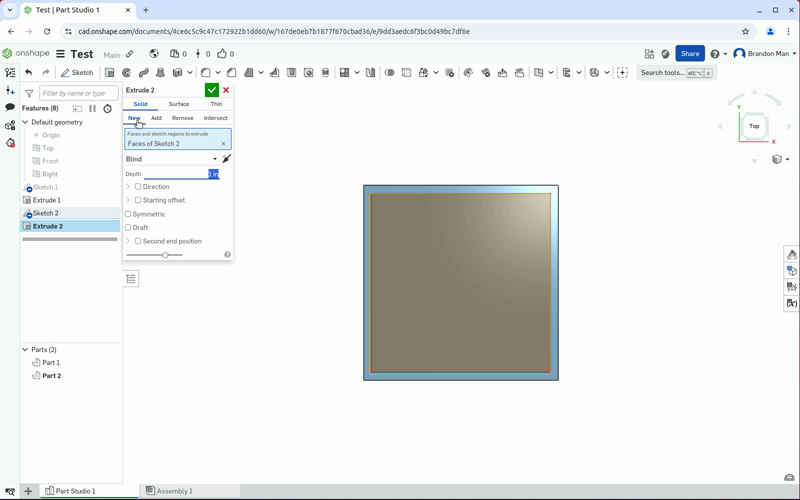
text(-1.926)
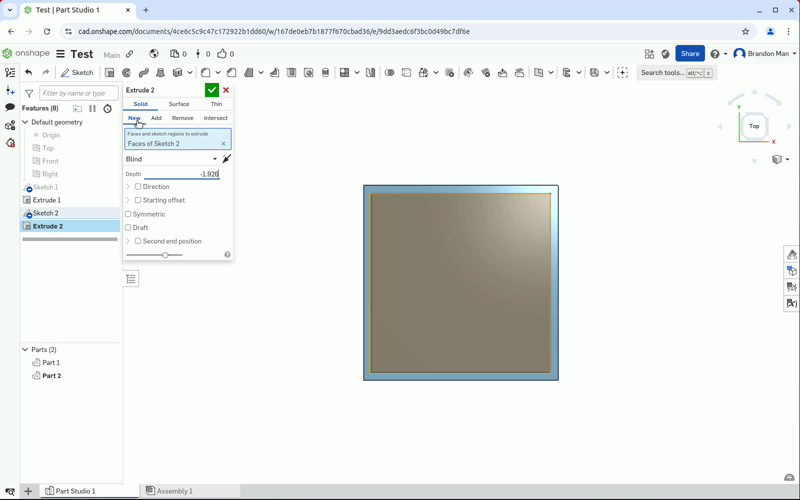
key(enter)
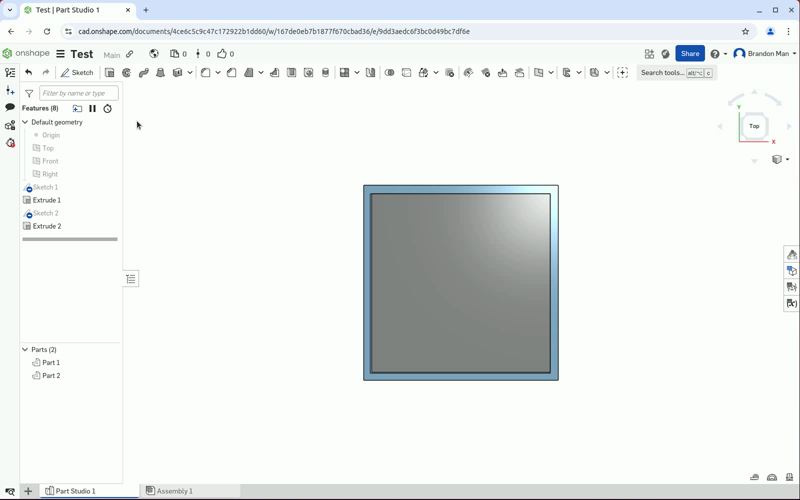
key(shift+h)
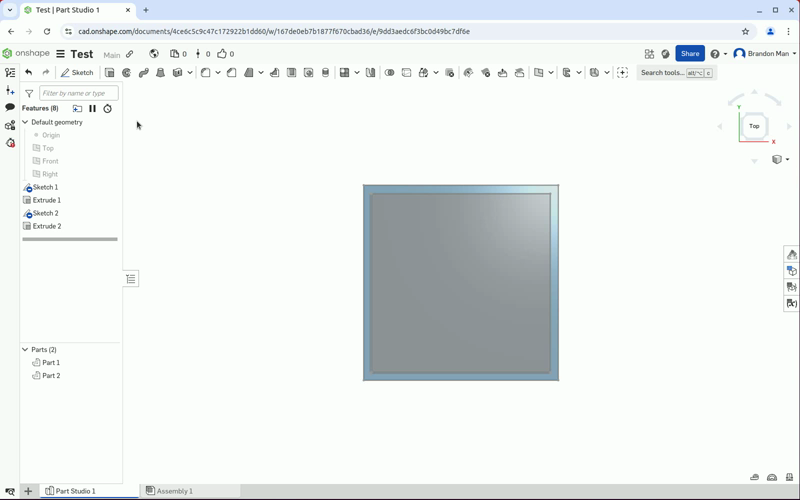
key(shift+h)
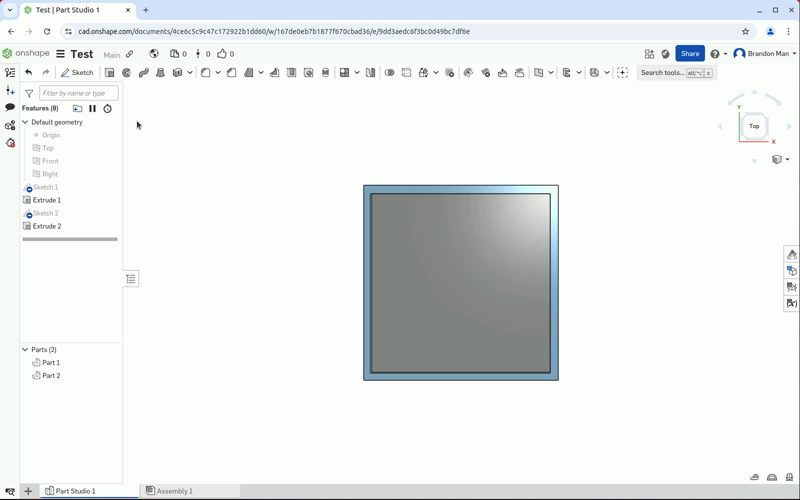
mouse_move(73, 189)
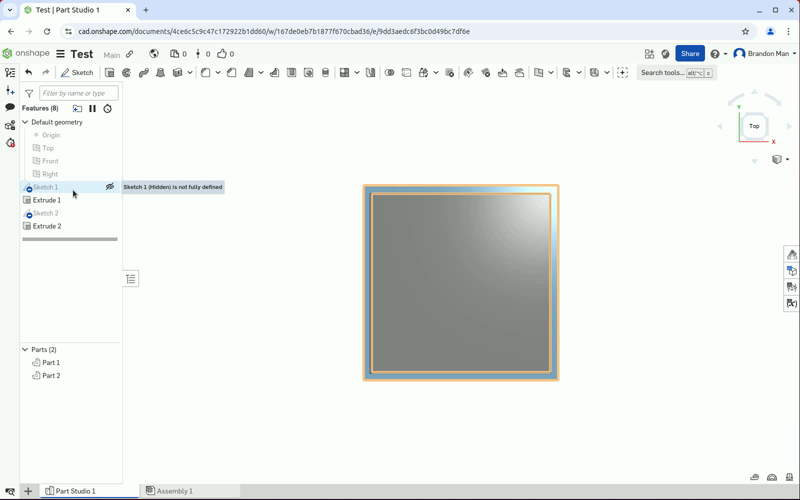
click(73, 189)
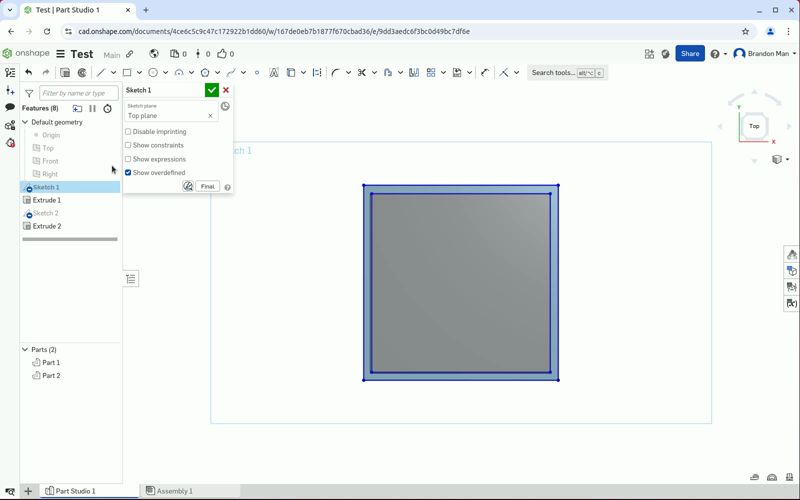
mouse_move(229, 92)
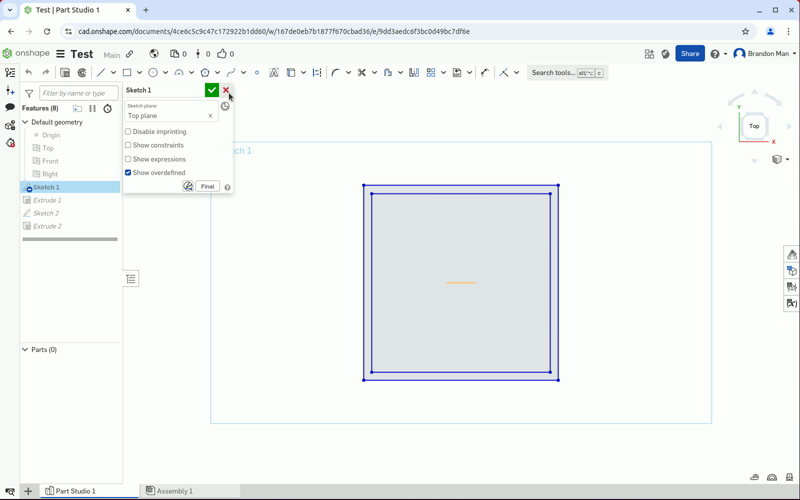
click(229, 92)
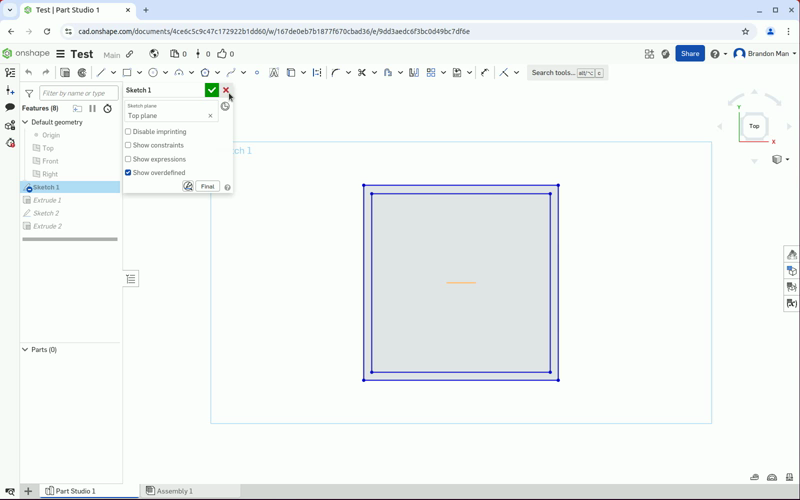
key(shift+s)
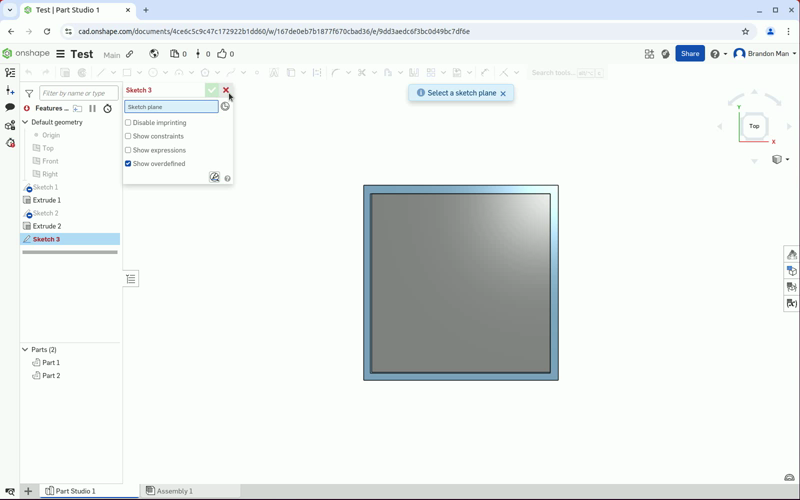
mouse_move(73, 150)
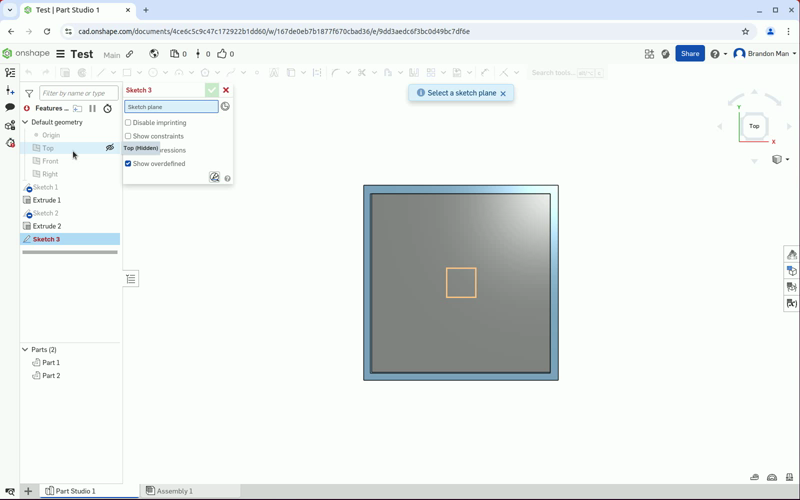
click(73, 150)
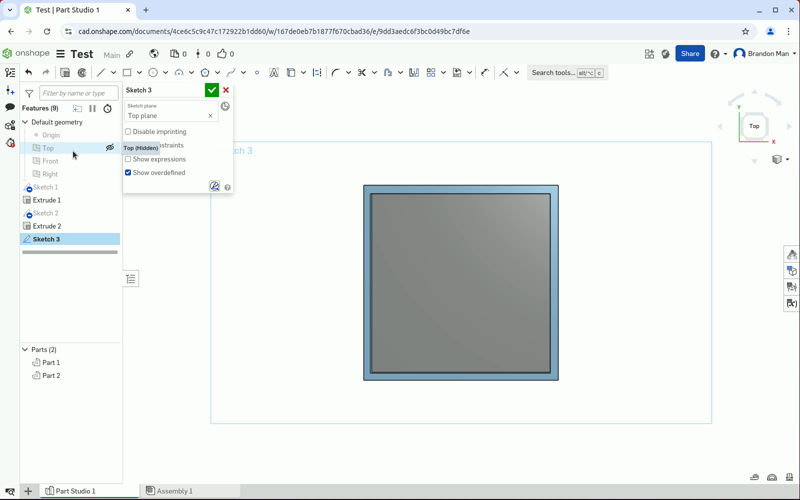
mouse_move(73, 352)
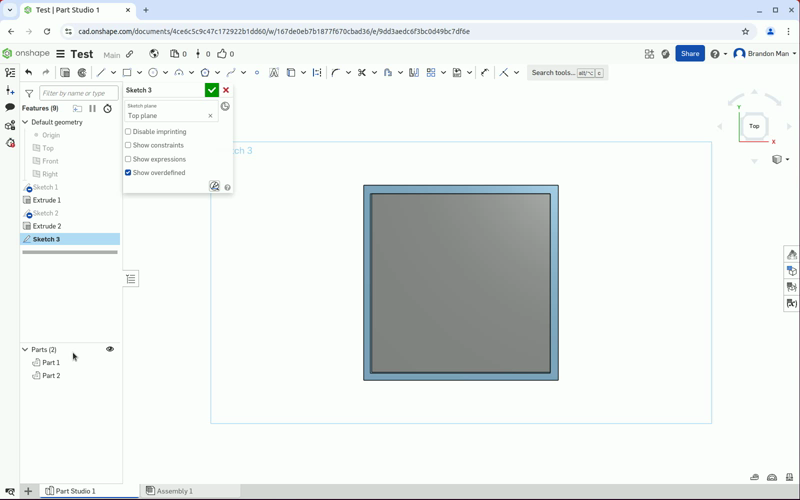
key(y)
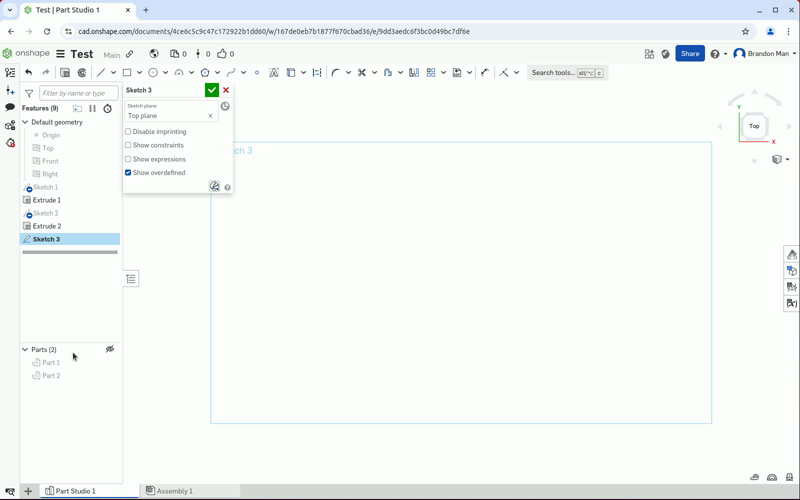
key(l)
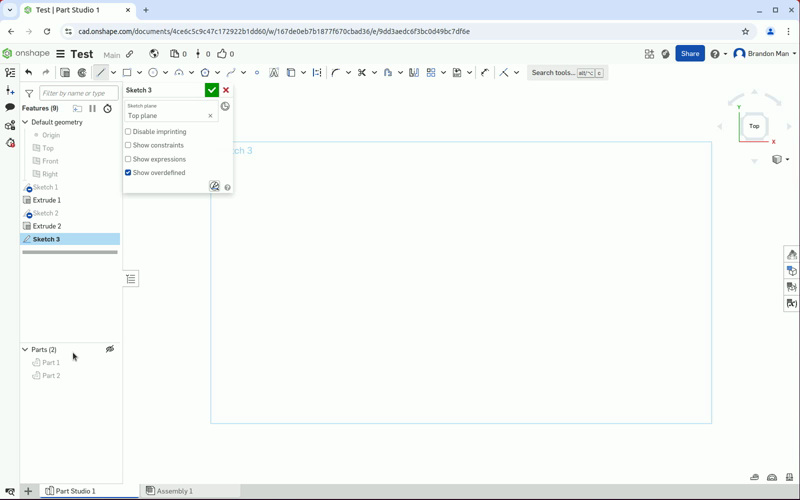
key_down(shift)
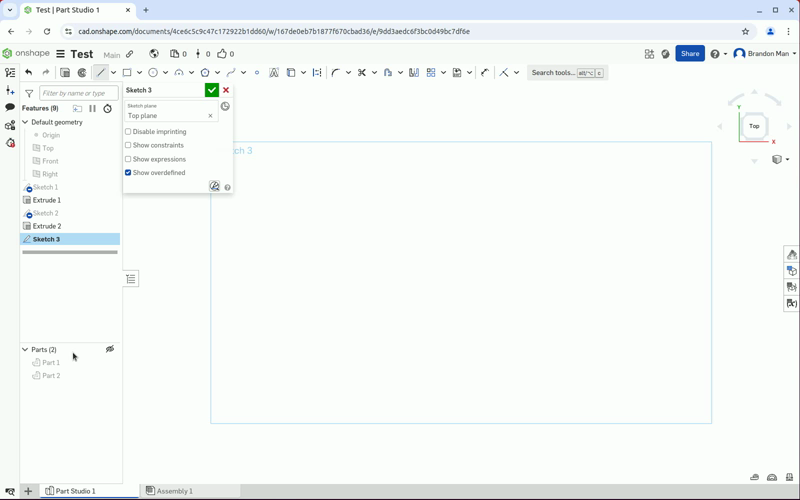
mouse_move(363, 380)
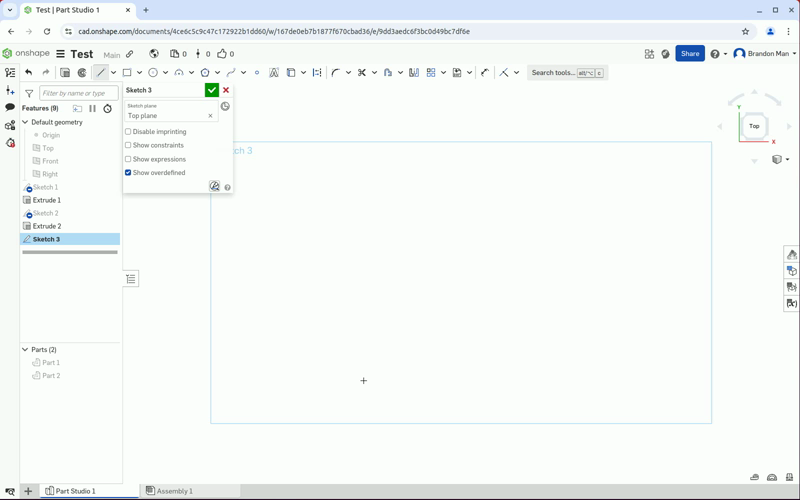
click(363, 380)
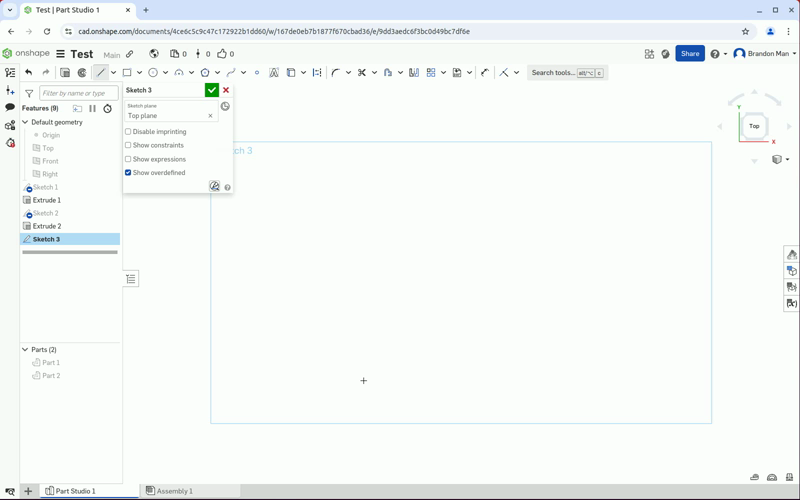
key_up(shift)
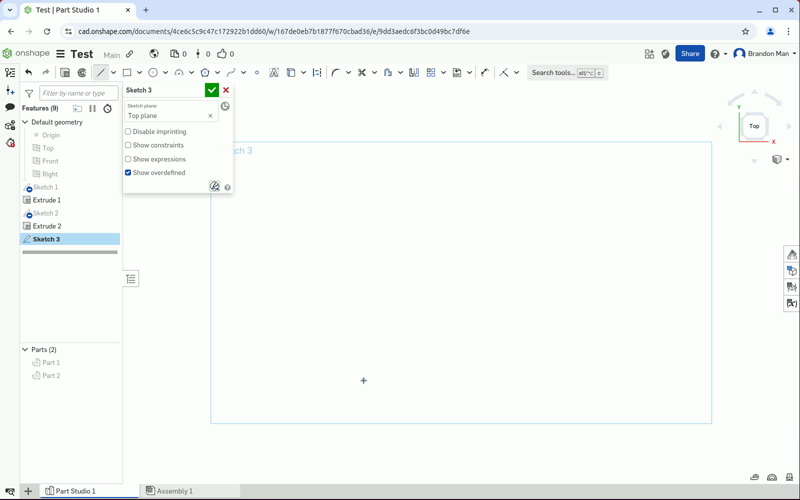
key_down(shift)
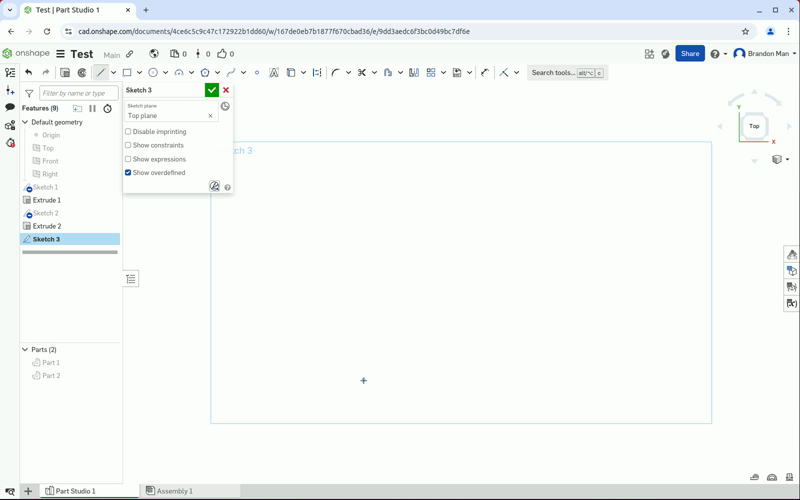
mouse_move(558, 380)
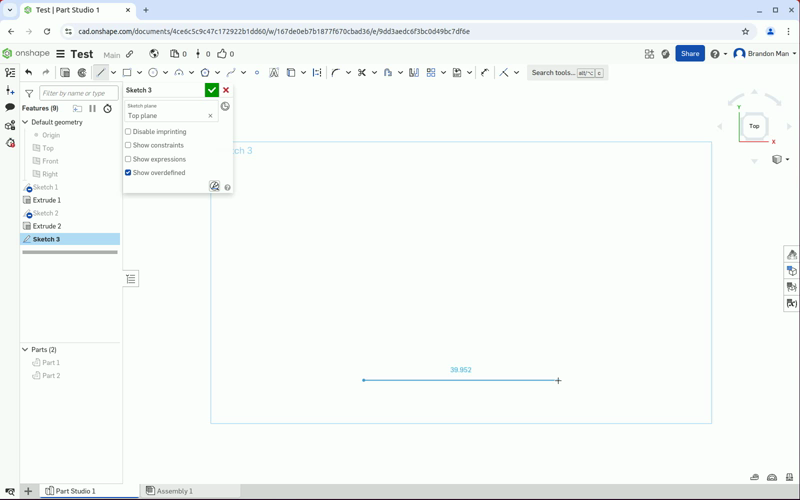
click(558, 380)
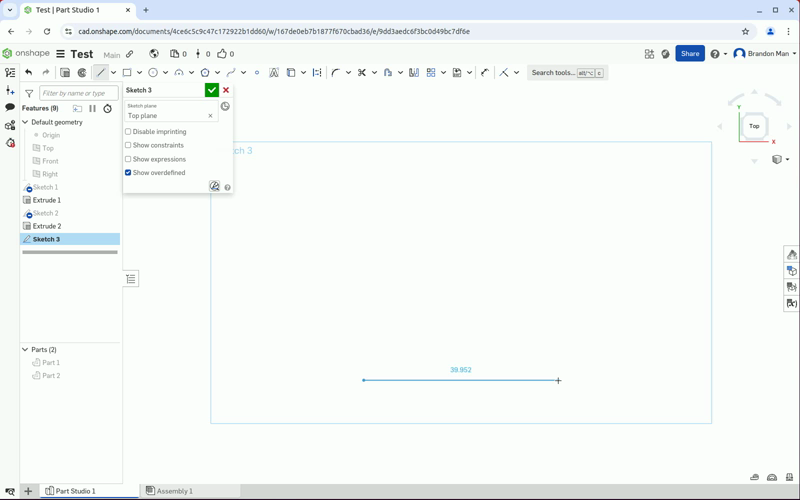
key_up(shift)
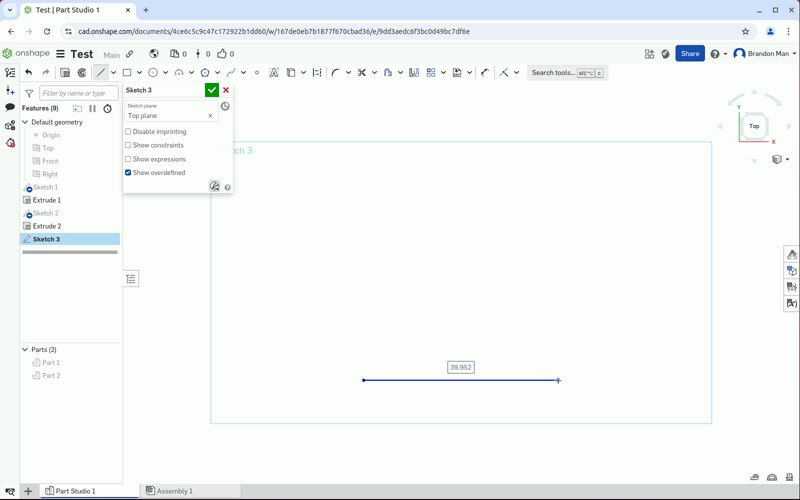
key_down(shift)
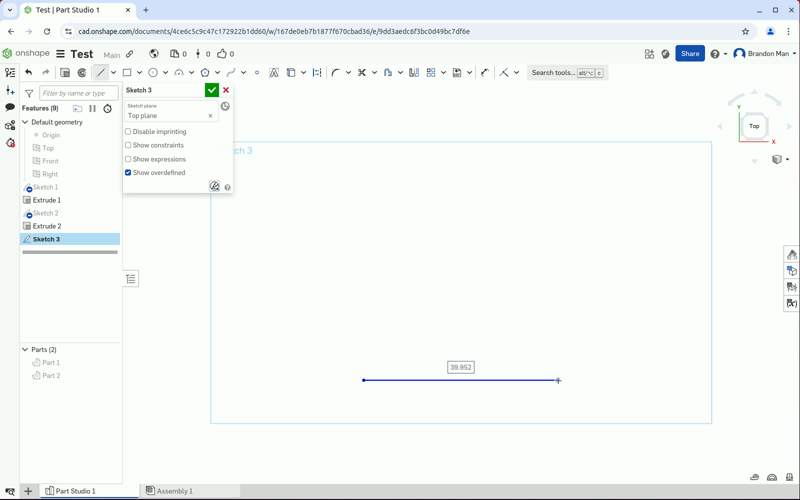
mouse_move(558, 185)
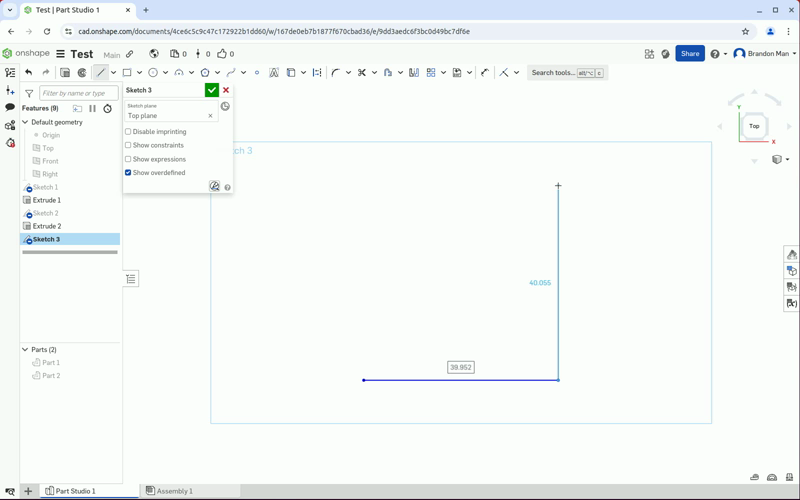
click(558, 185)
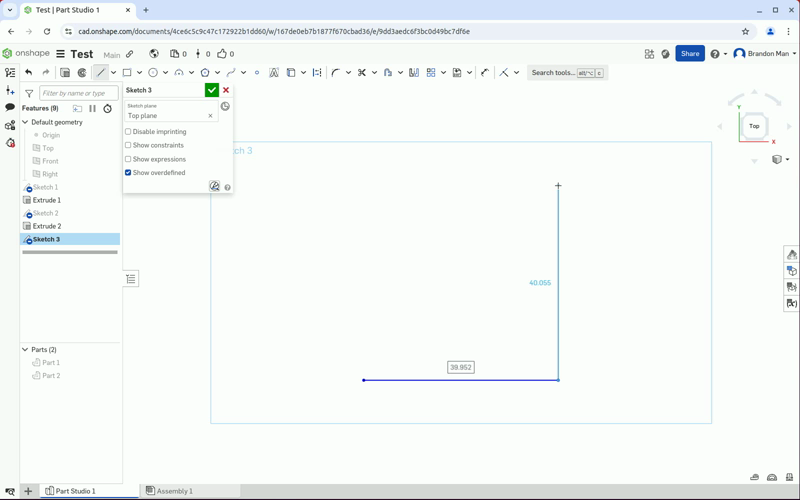
key_up(shift)
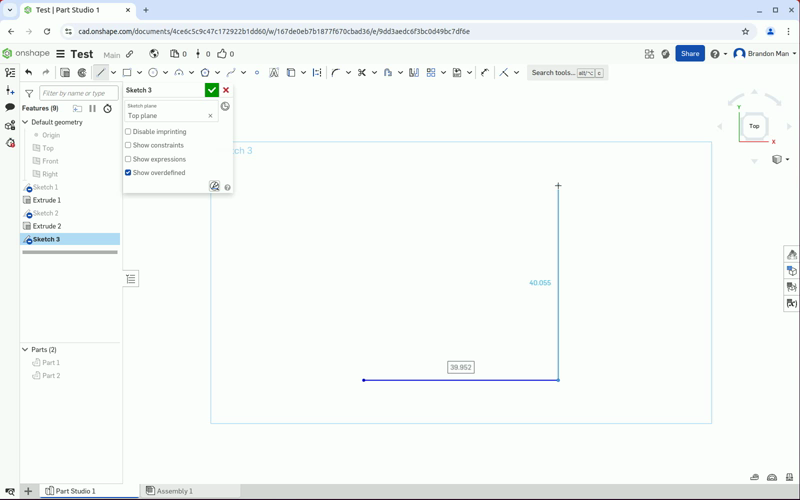
key_down(shift)
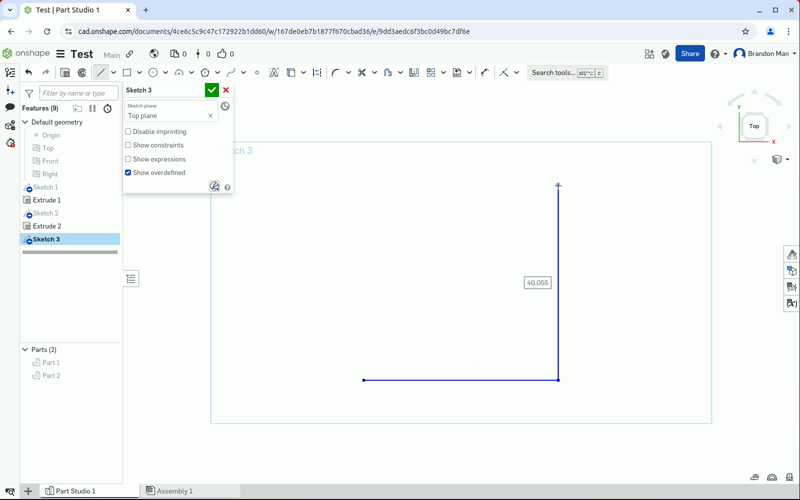
mouse_move(363, 185)
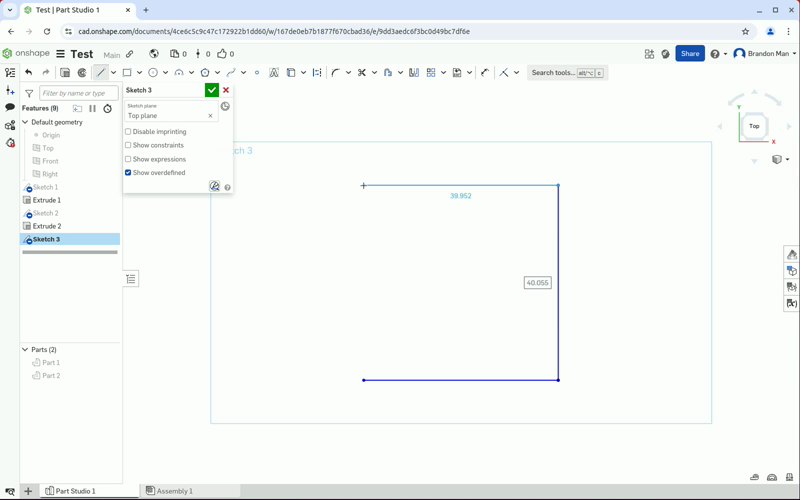
click(363, 185)
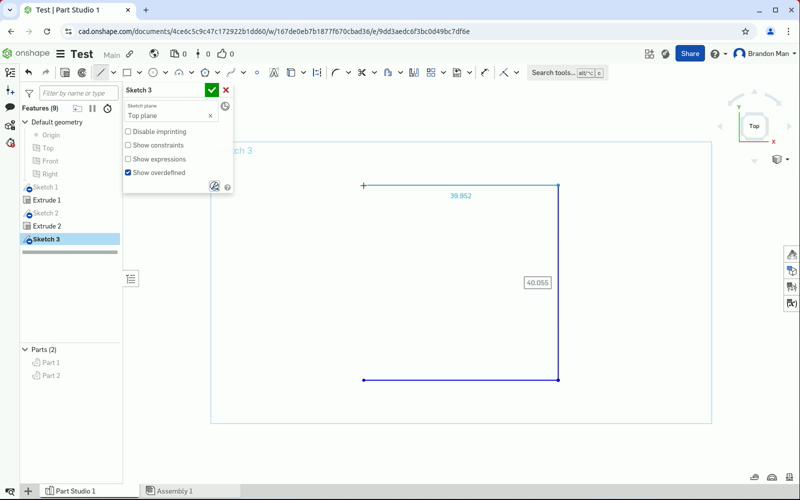
key_up(shift)
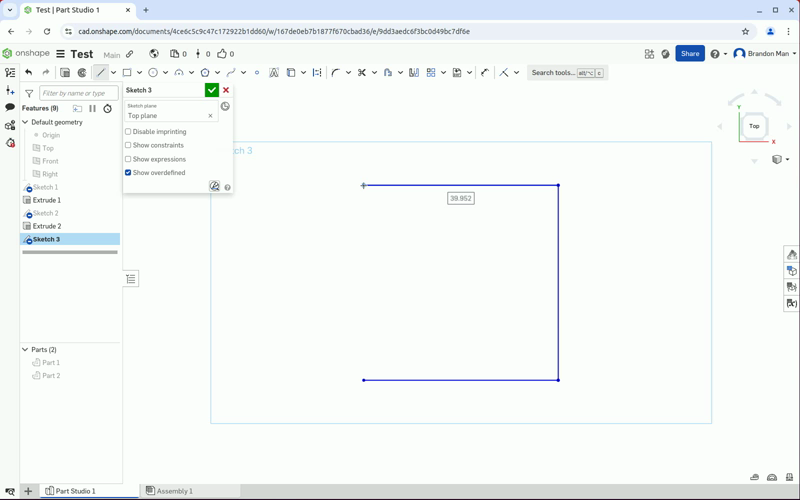
key_down(shift)
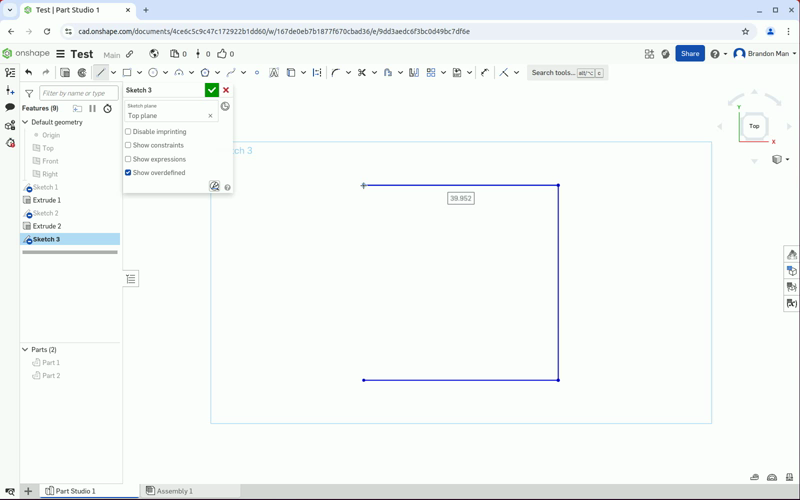
mouse_move(363, 380)
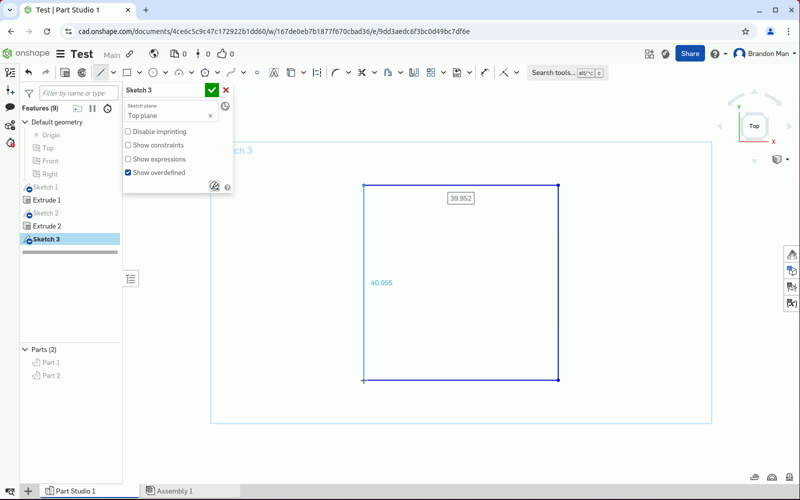
key_up(shift)
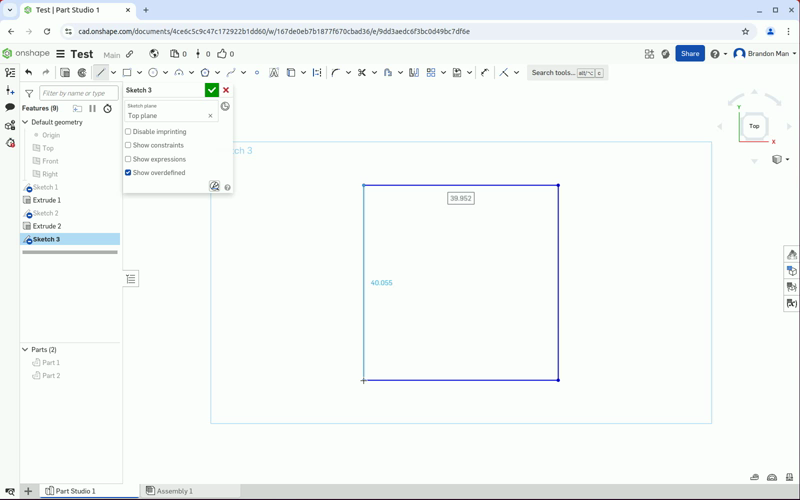
click(363, 380)
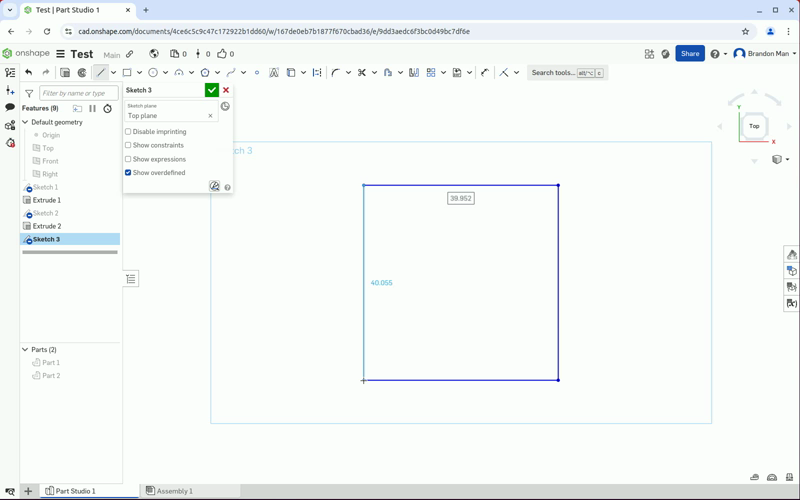
key(esc)
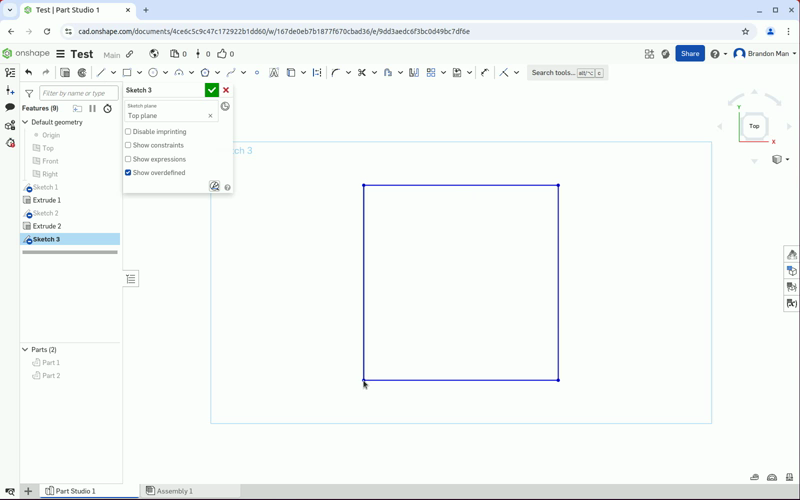
key(l)
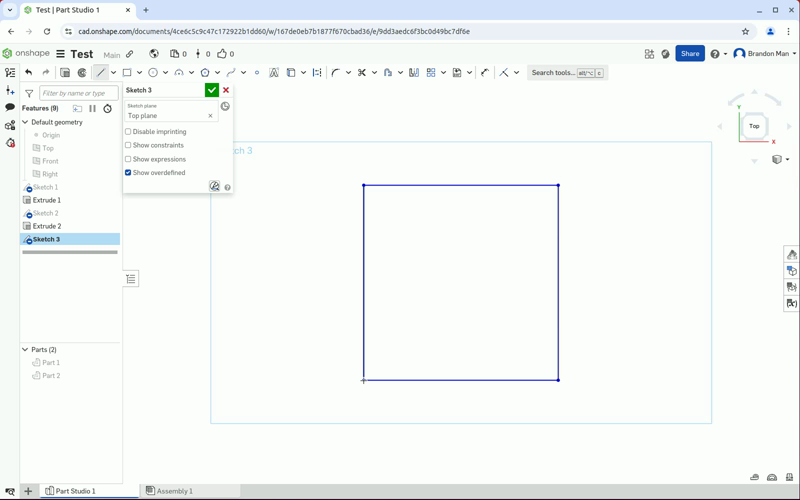
key_down(shift)
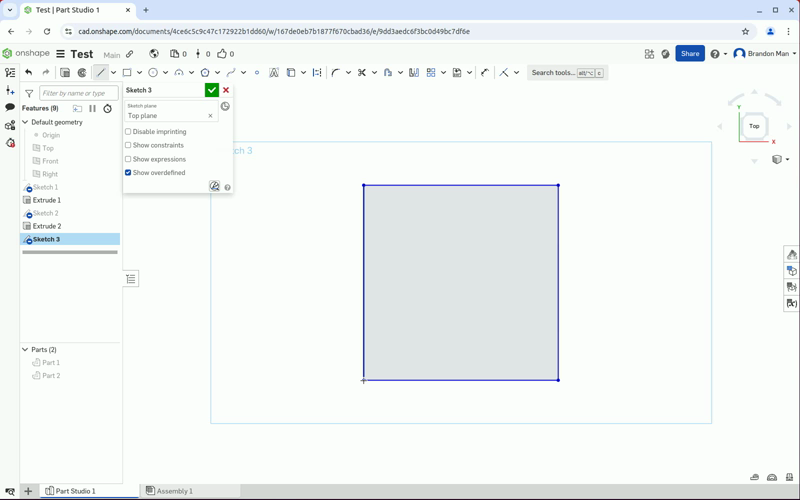
mouse_move(371, 372)
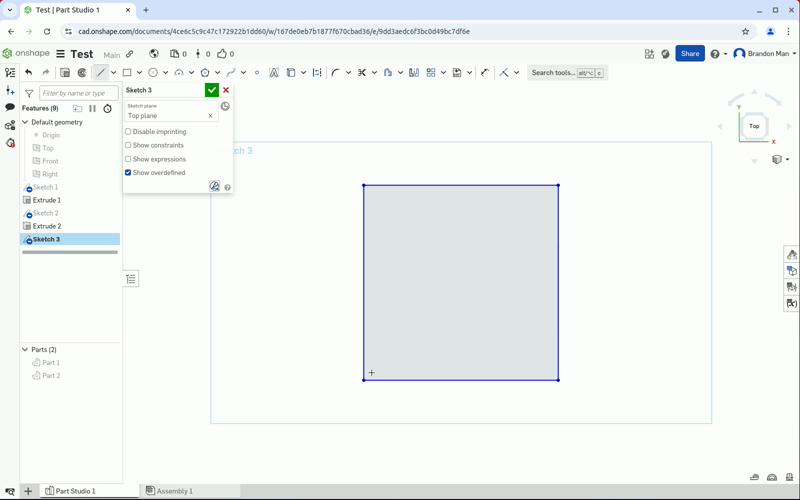
click(371, 372)
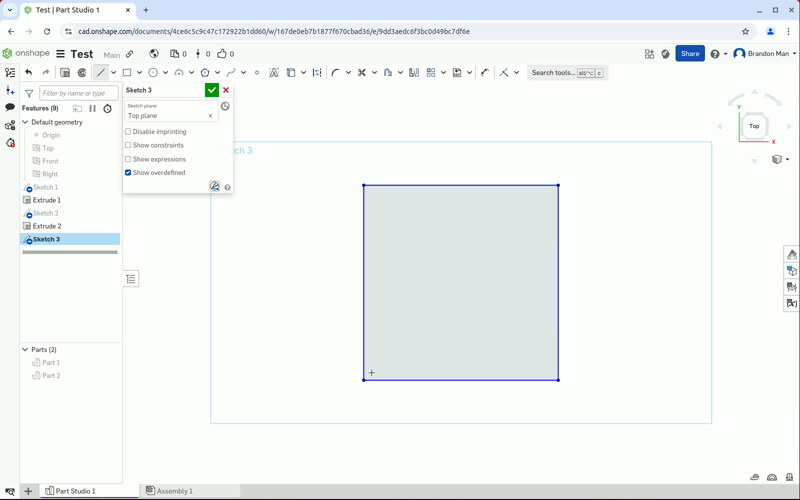
key_up(shift)
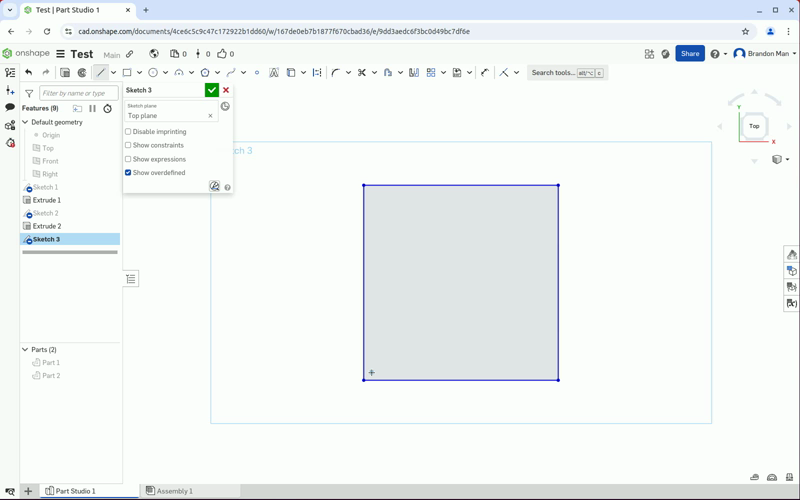
key_down(shift)
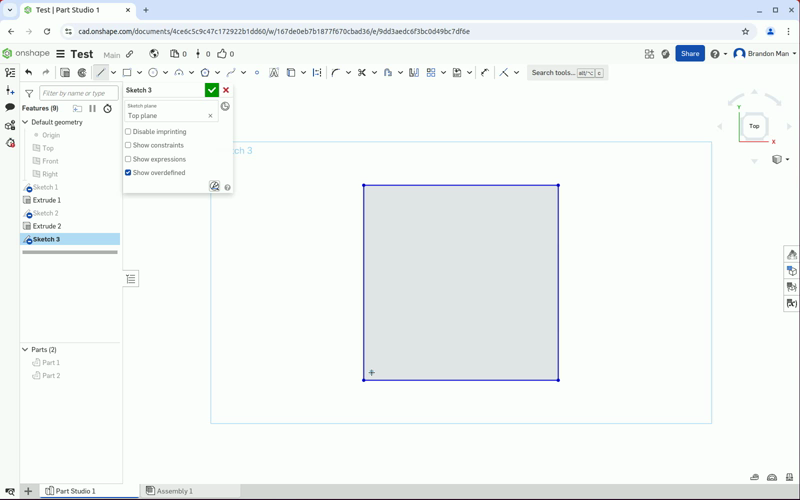
mouse_move(550, 372)
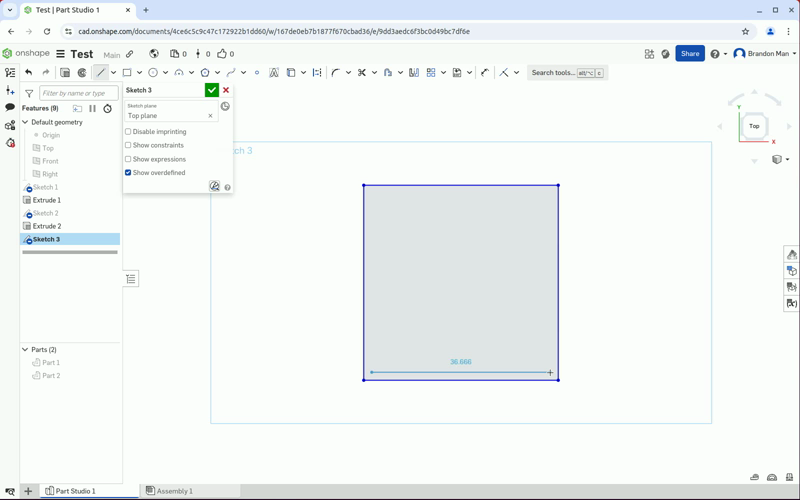
click(550, 372)
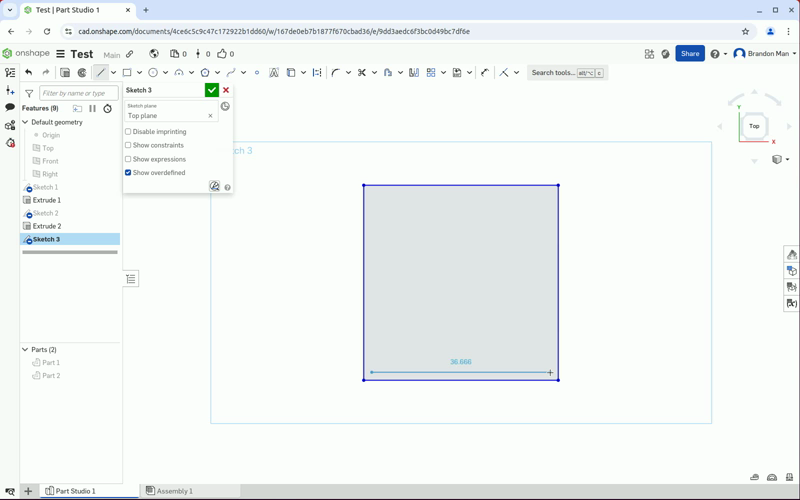
key_up(shift)
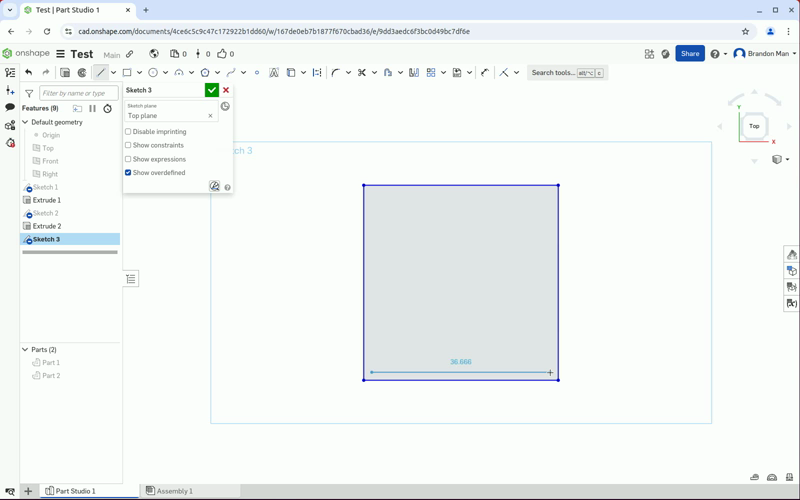
key_down(shift)
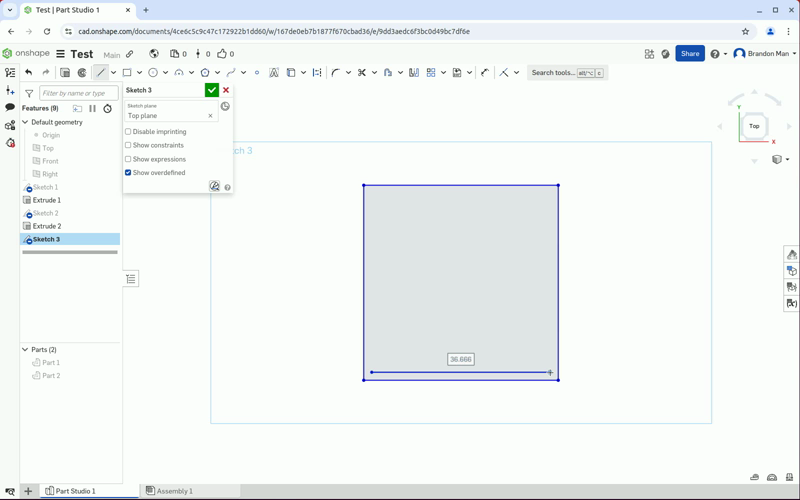
mouse_move(550, 193)
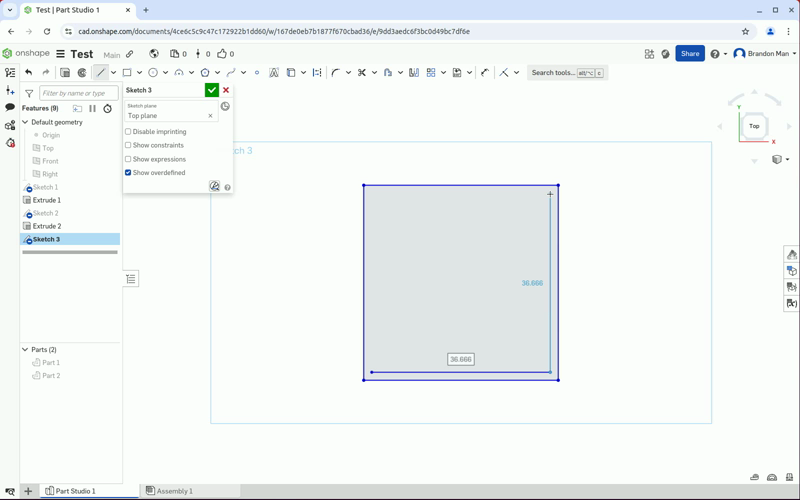
click(550, 193)
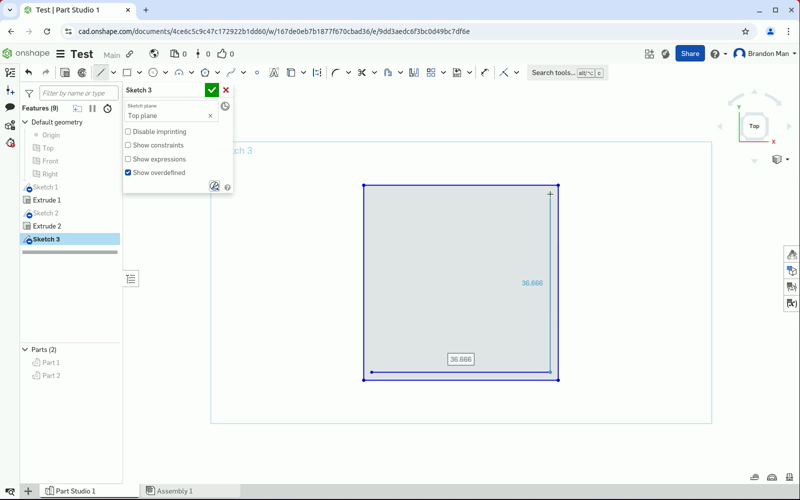
key_up(shift)
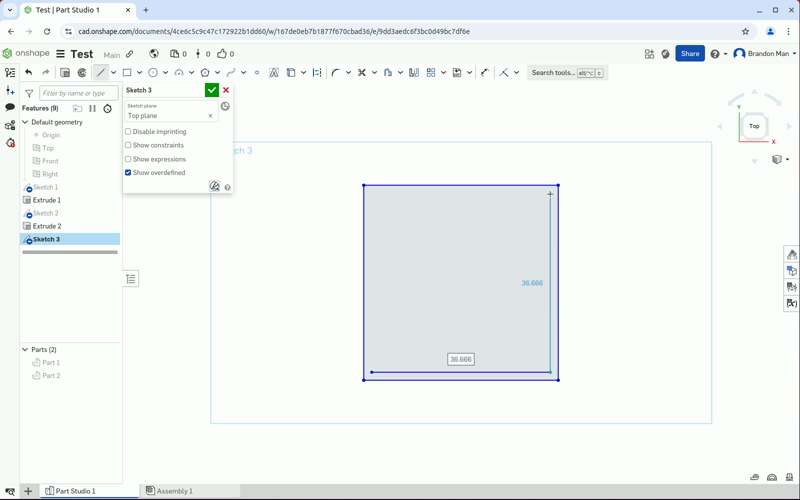
key_down(shift)
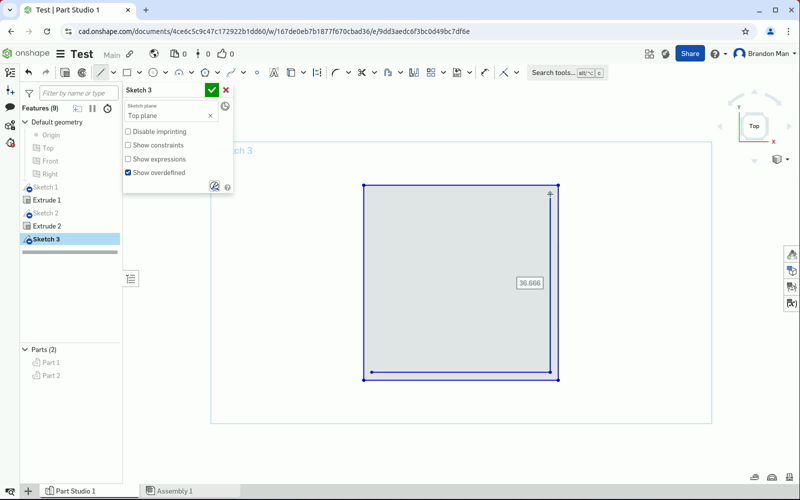
mouse_move(371, 193)
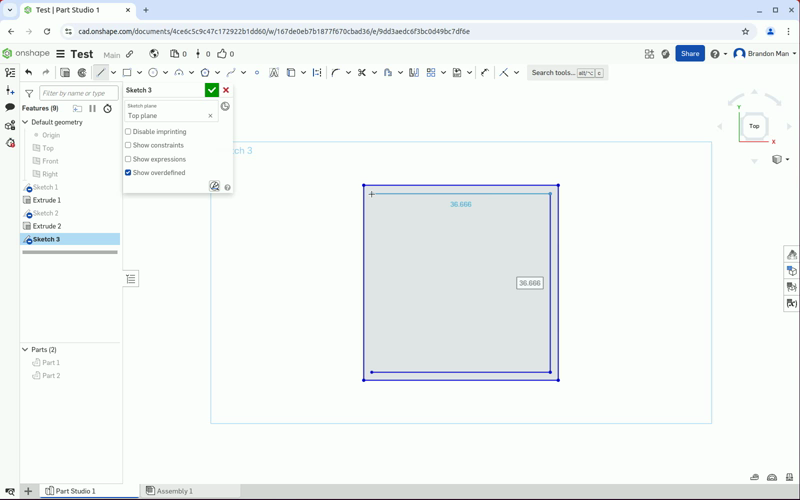
click(371, 193)
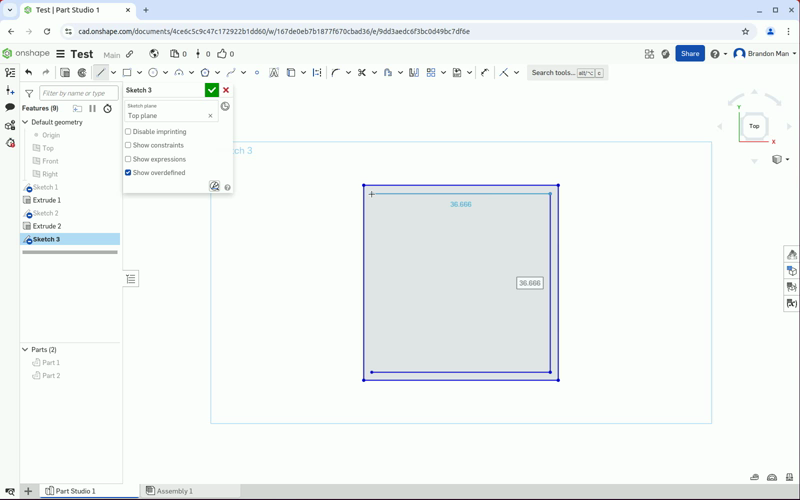
key_up(shift)
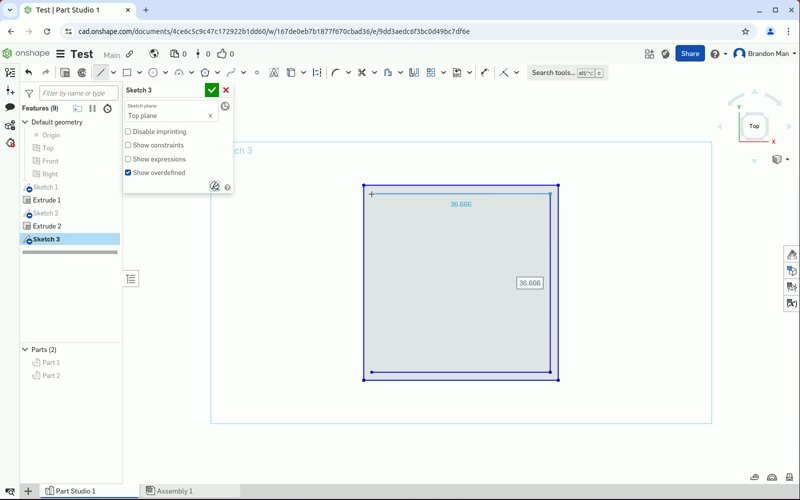
key_down(shift)
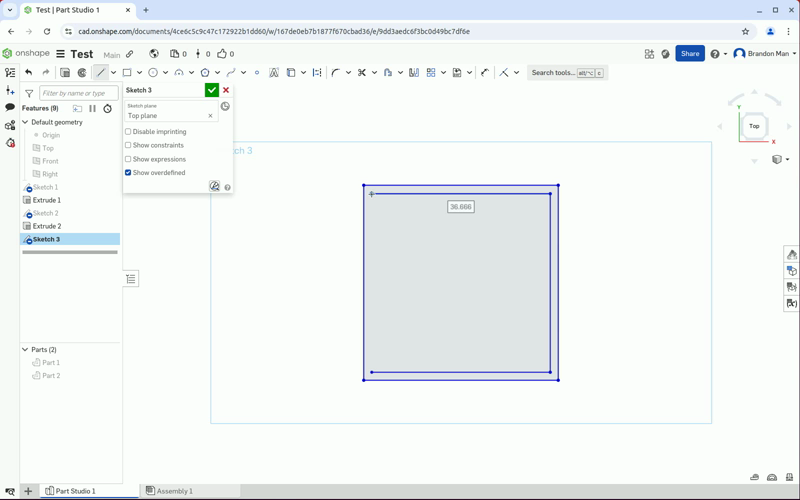
mouse_move(371, 372)
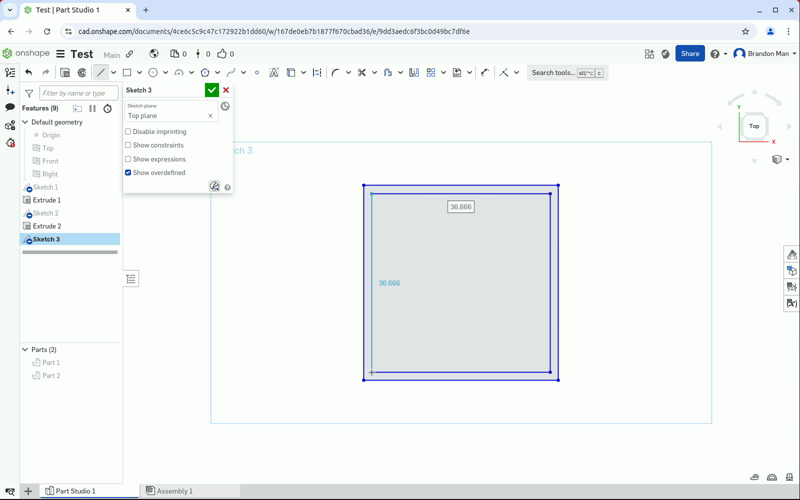
key_up(shift)
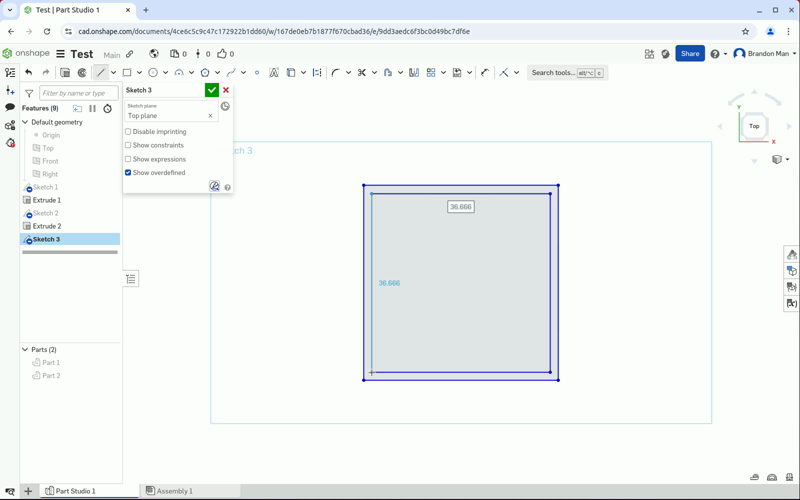
click(371, 372)
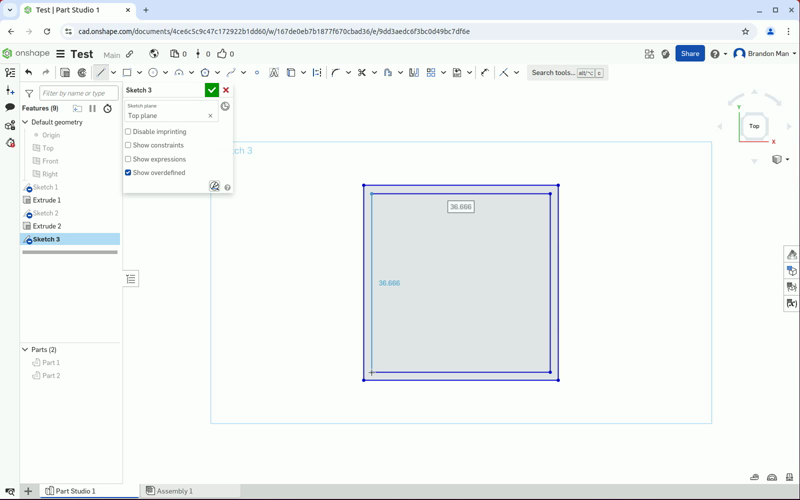
key(esc)
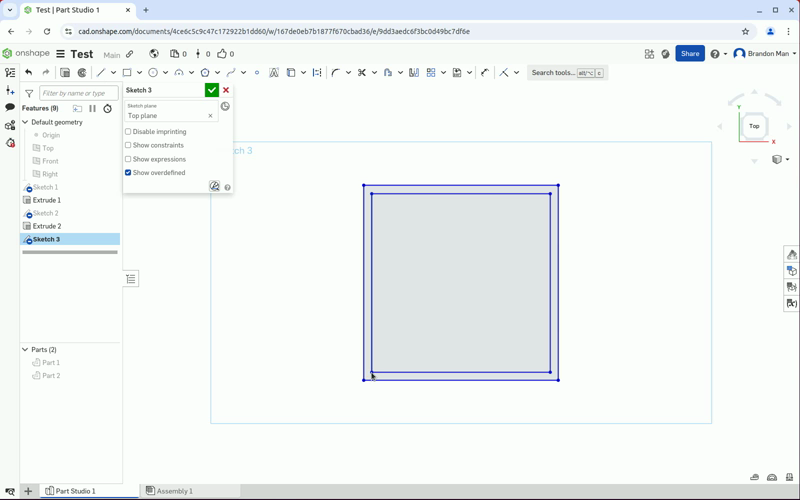
mouse_move(554, 300)
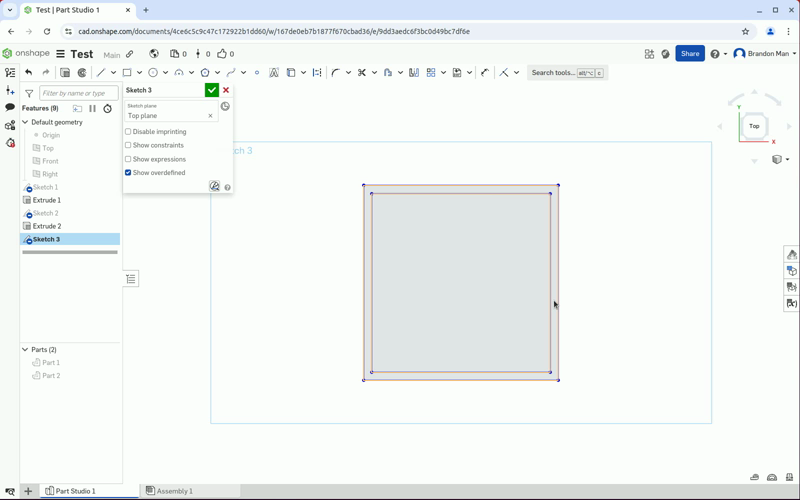
click(554, 300)
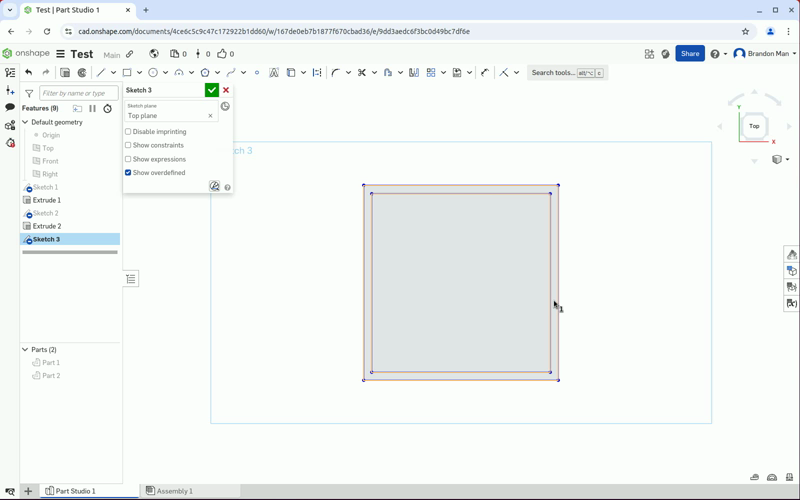
mouse_move(73, 352)
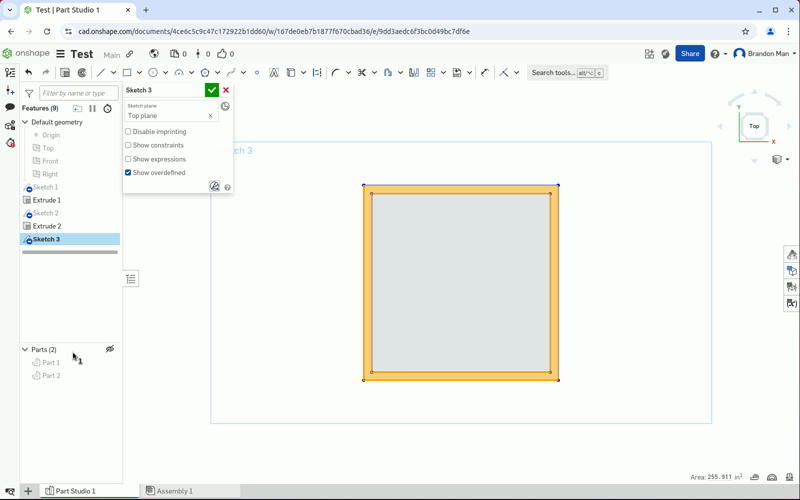
key(shift+y)
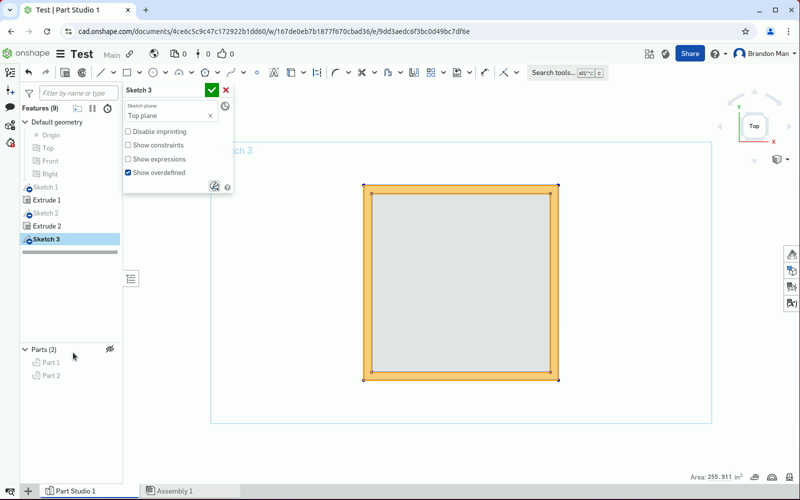
key(shift+e)
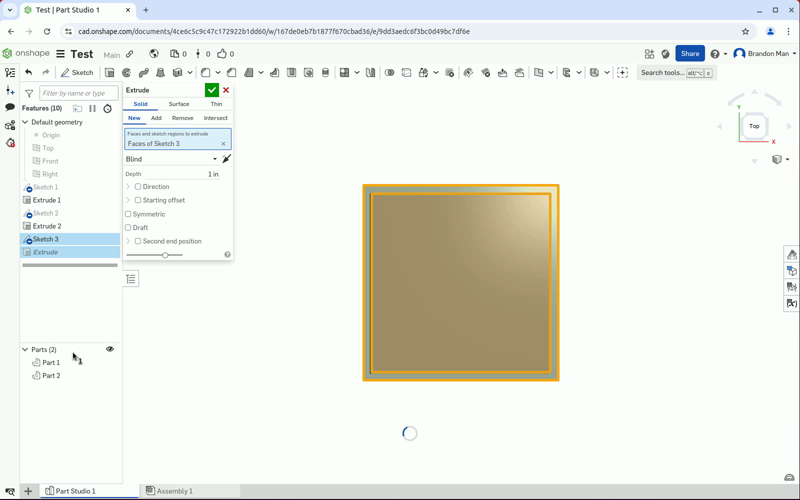
mouse_move(143, 106)
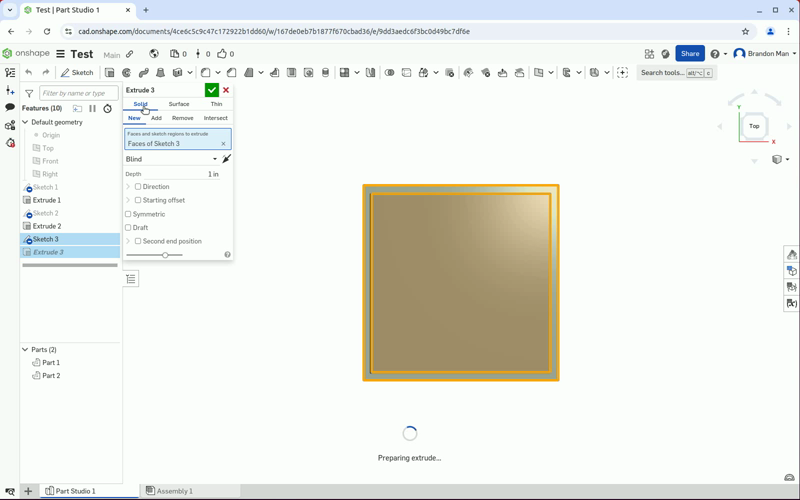
click(143, 106)
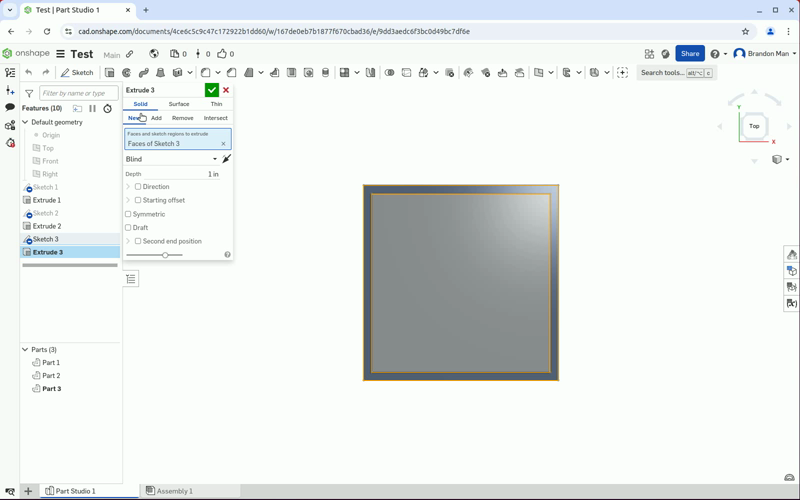
mouse_move(137, 120)
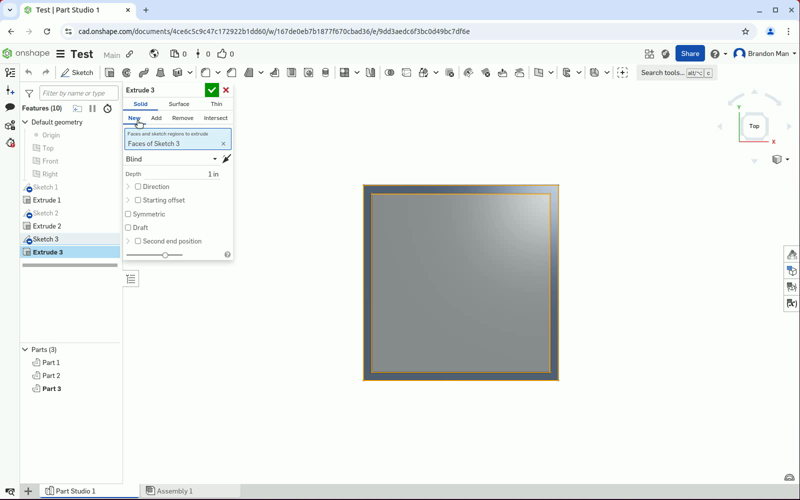
click(137, 120)
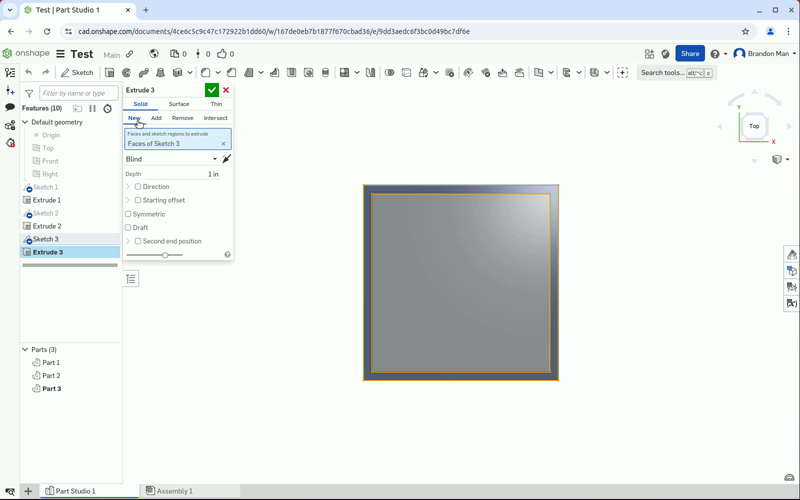
key(tab, 4)
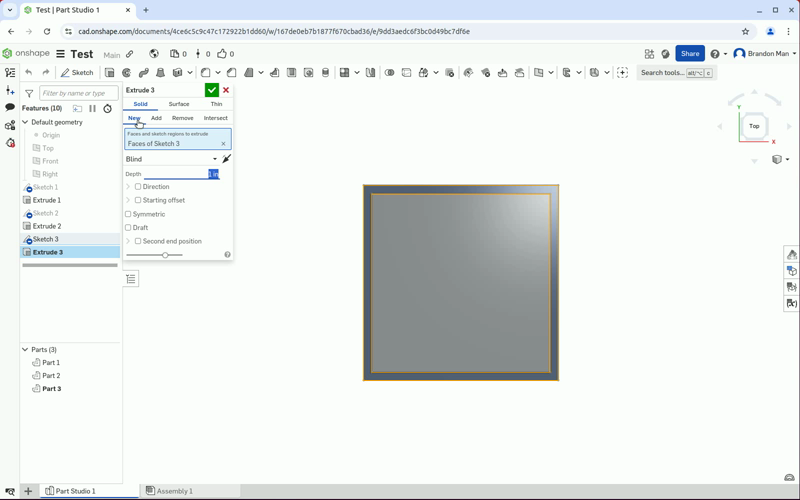
text(23.108)
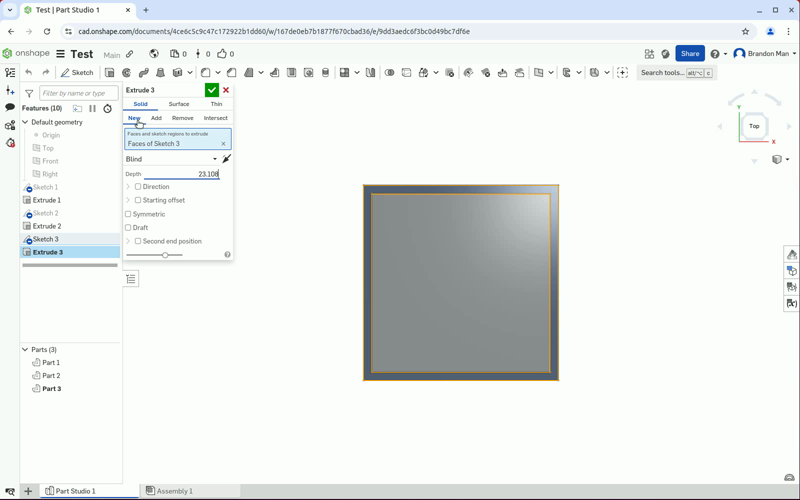
key(enter)
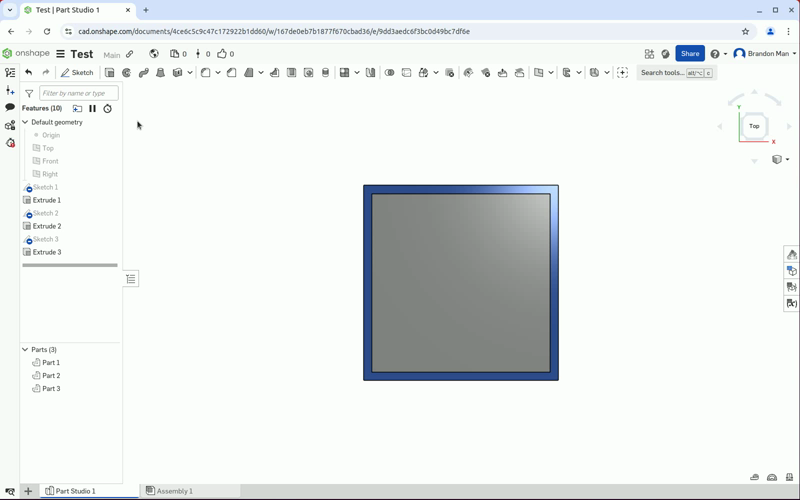
key(shift+h)
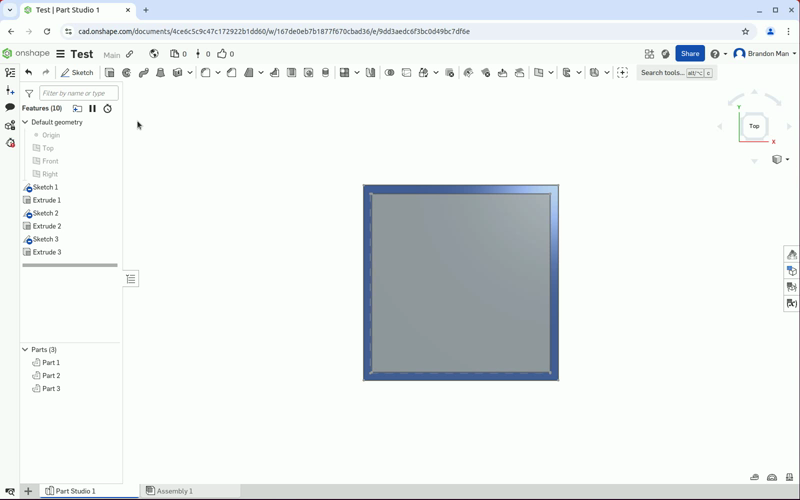
key(shift+h)
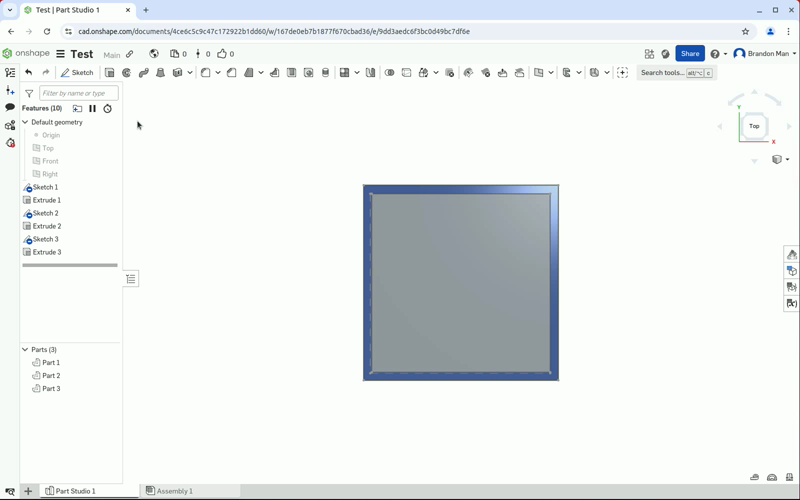
key(shift+7)
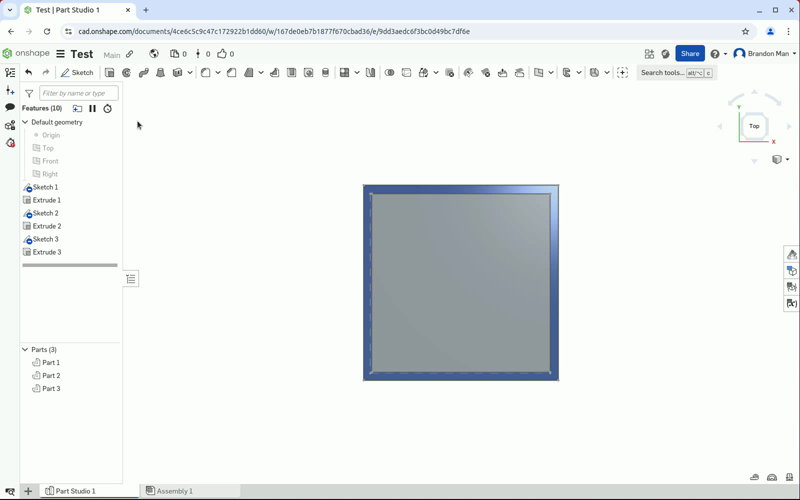
key(up, 3)
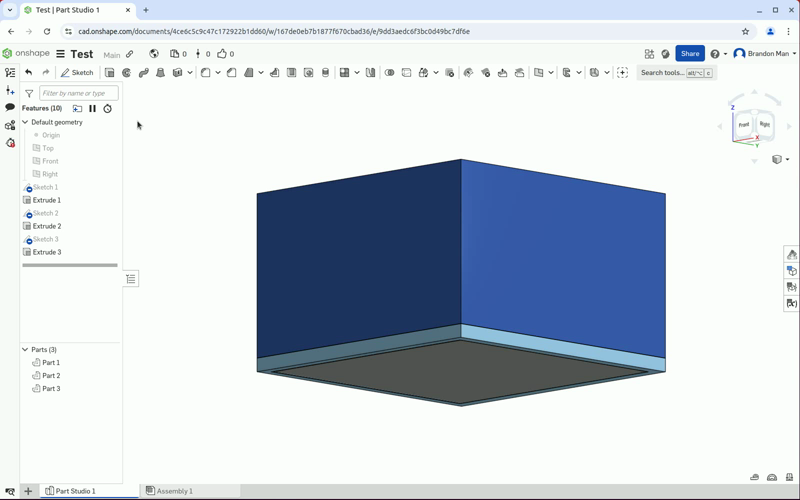
key(left, 3)
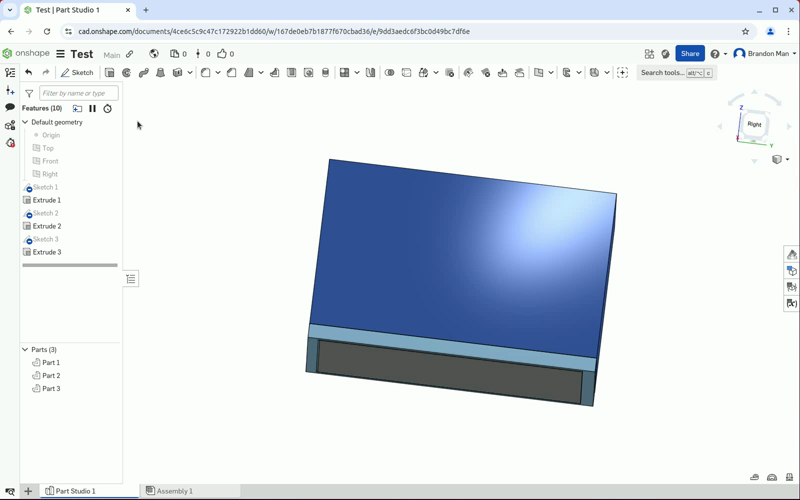
key(right, 3)
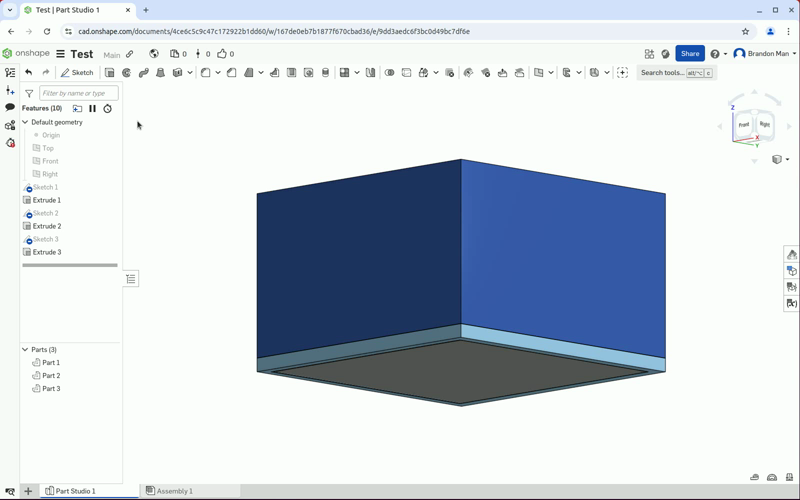
key(down, 3)
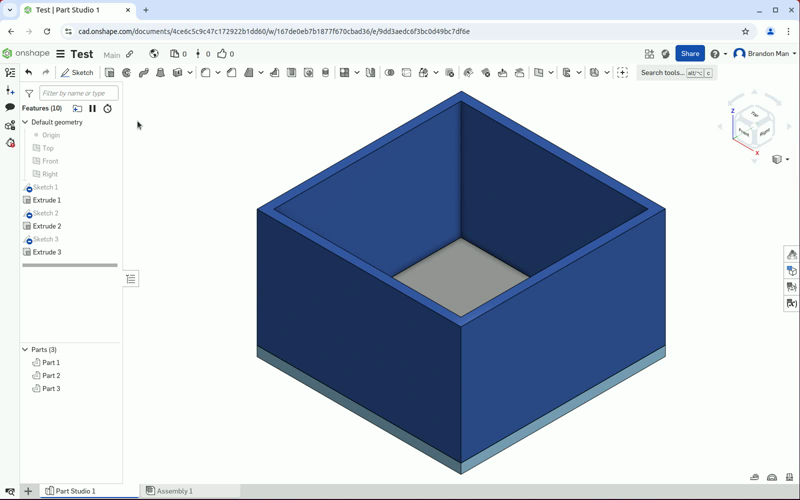
mouse_move(73, 189)
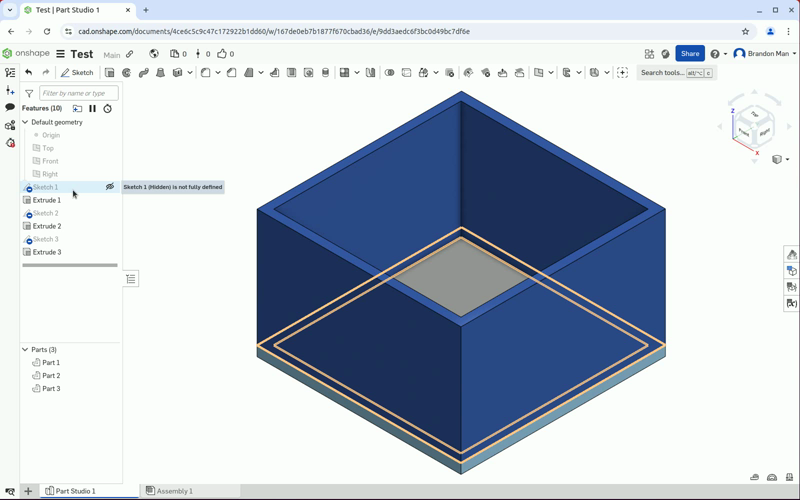
click(73, 189)